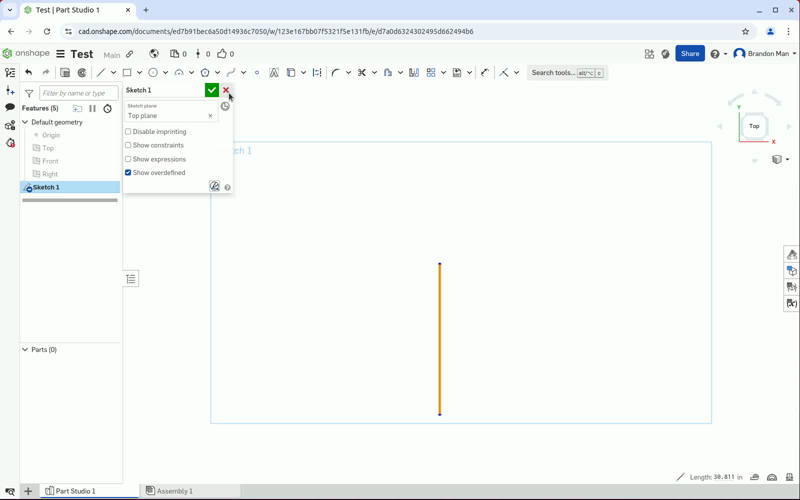
key(shift+h)
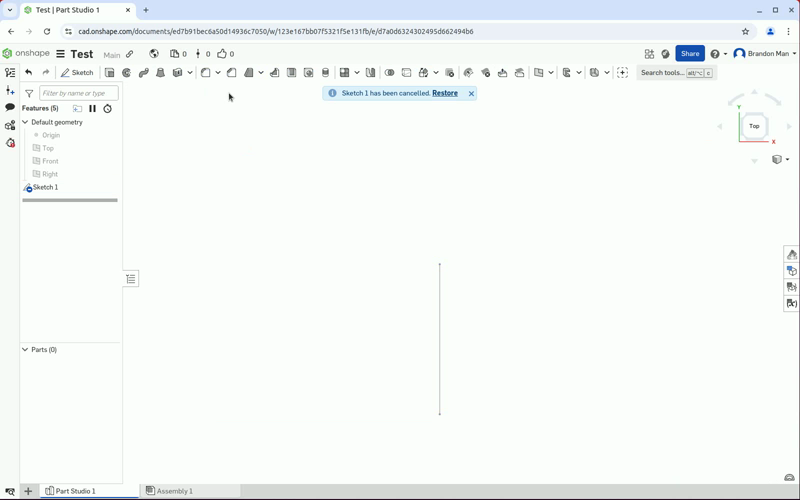
key(shift+s)
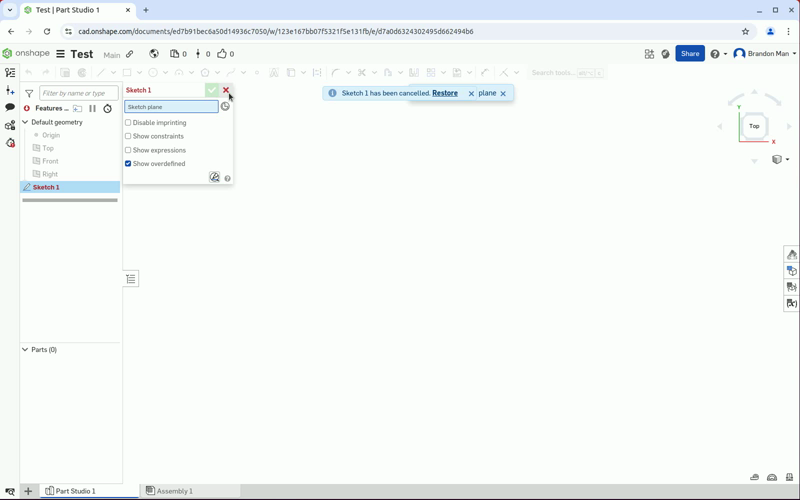
mouse_move(73, 150)
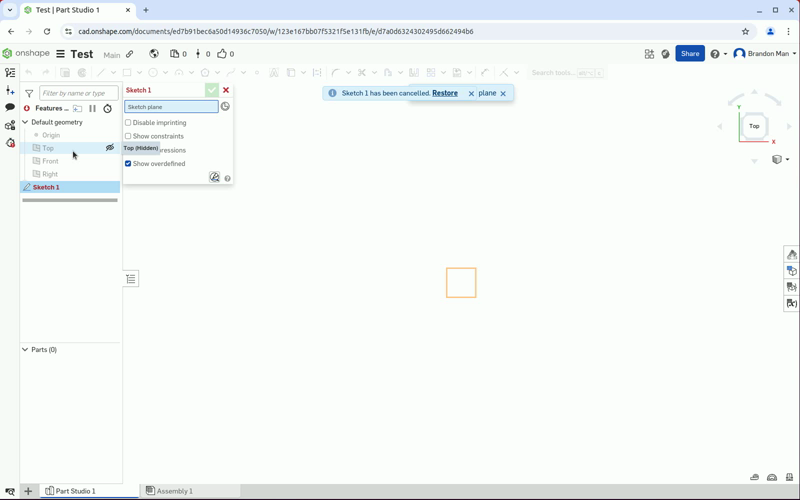
click(73, 150)
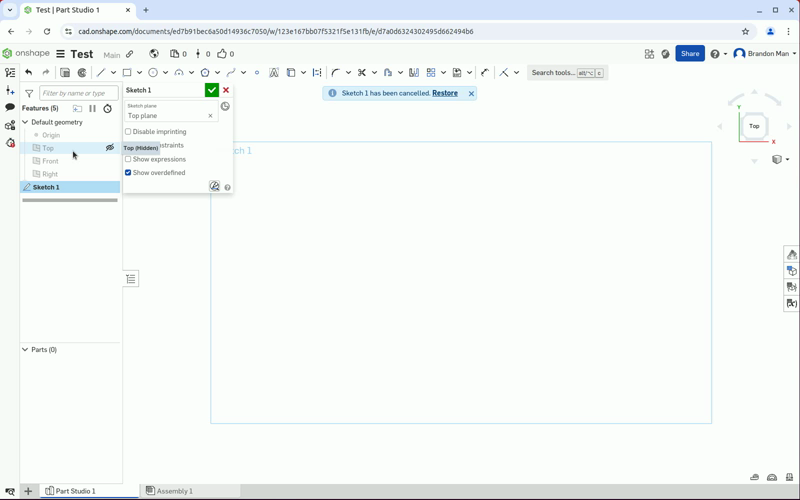
mouse_move(73, 352)
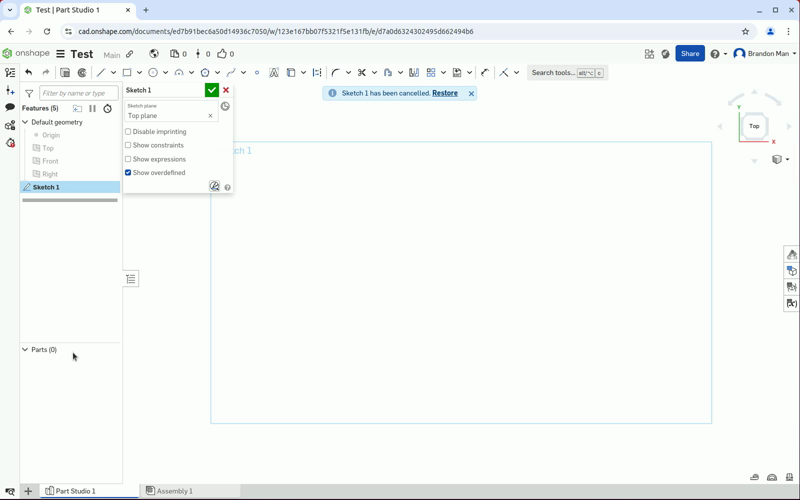
key(y)
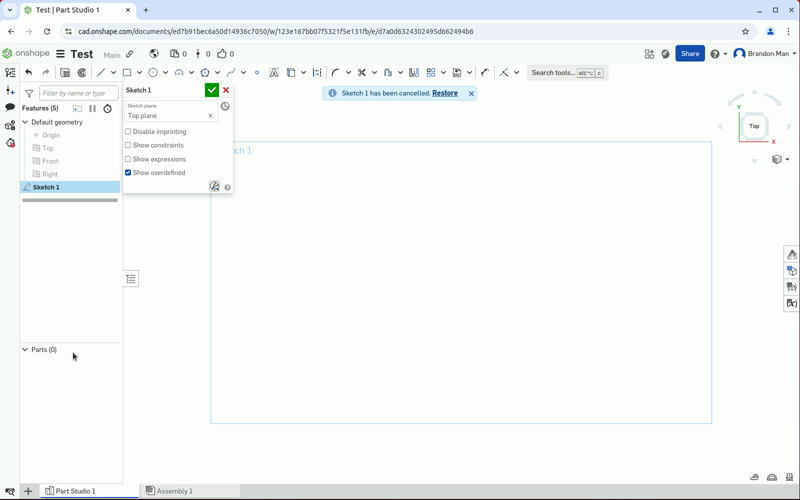
key(l)
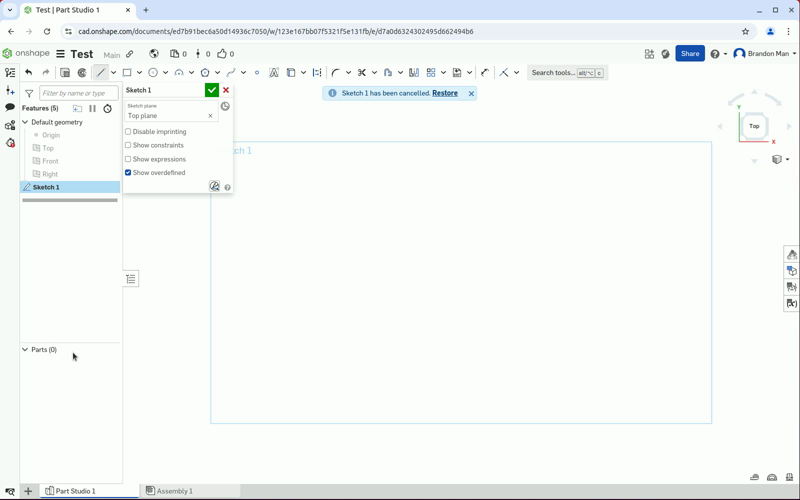
key_down(shift)
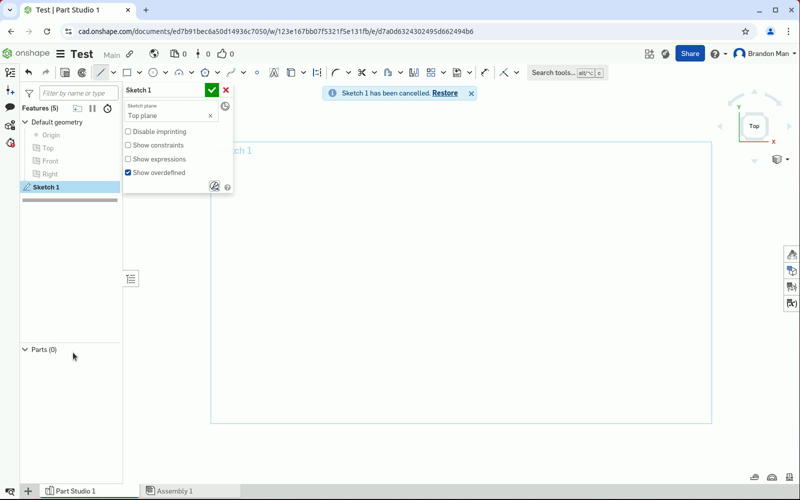
mouse_move(460, 282)
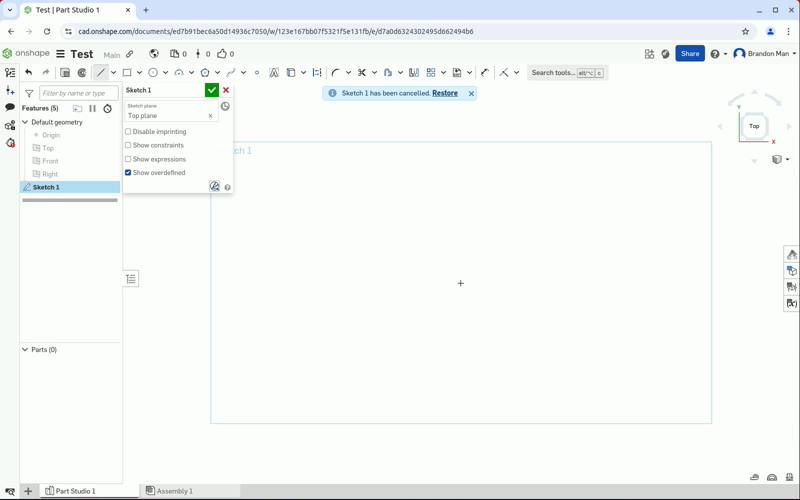
click(460, 282)
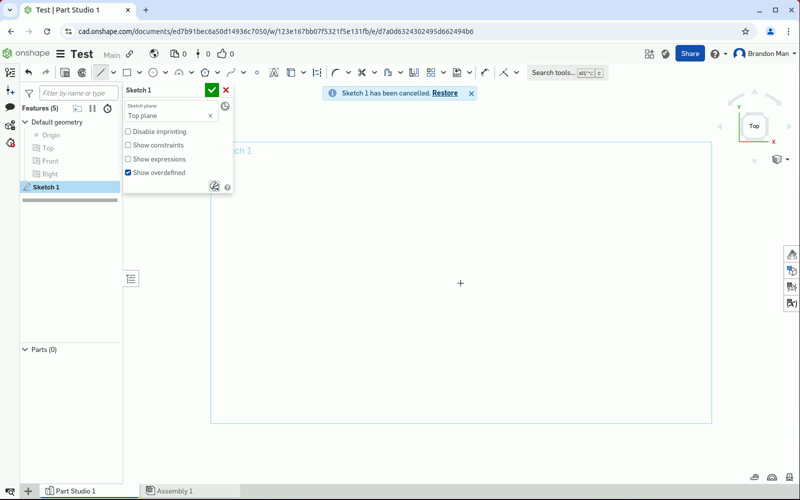
key_up(shift)
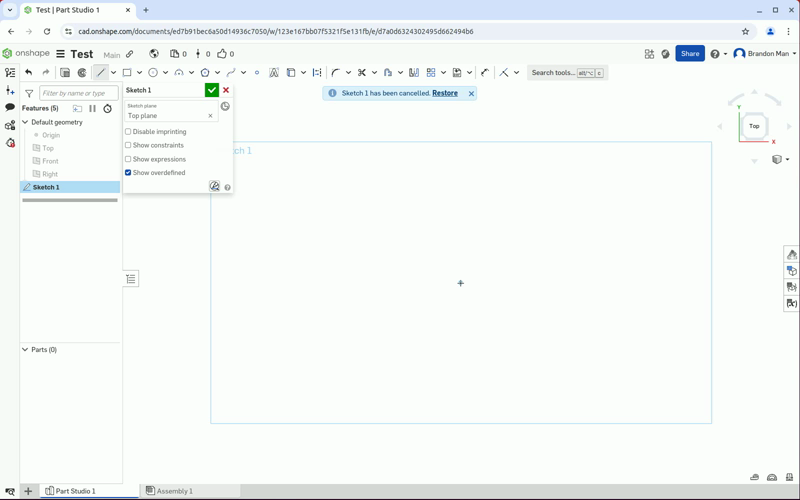
key_down(shift)
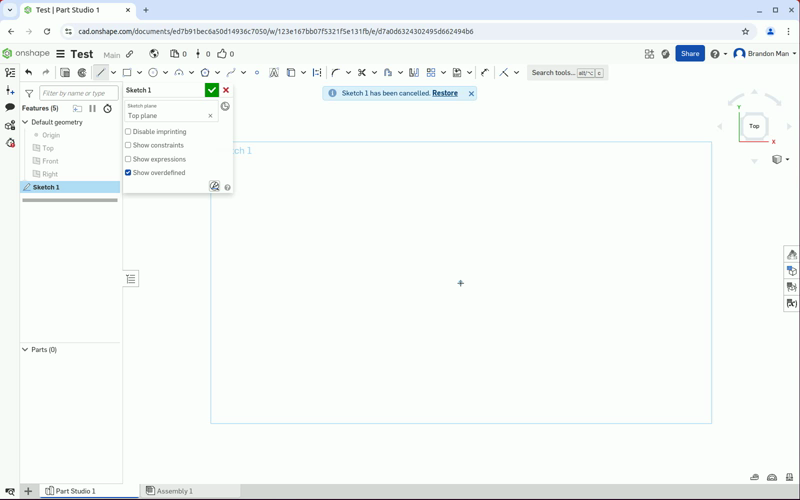
mouse_move(490, 282)
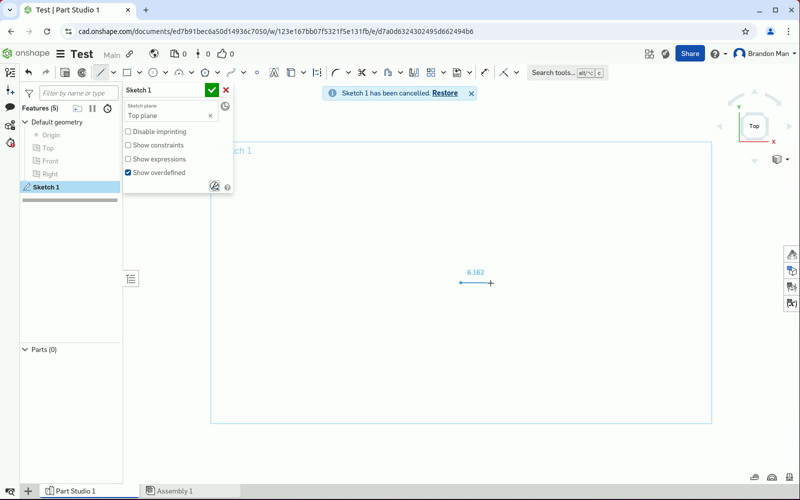
mouse_move(511, 282)
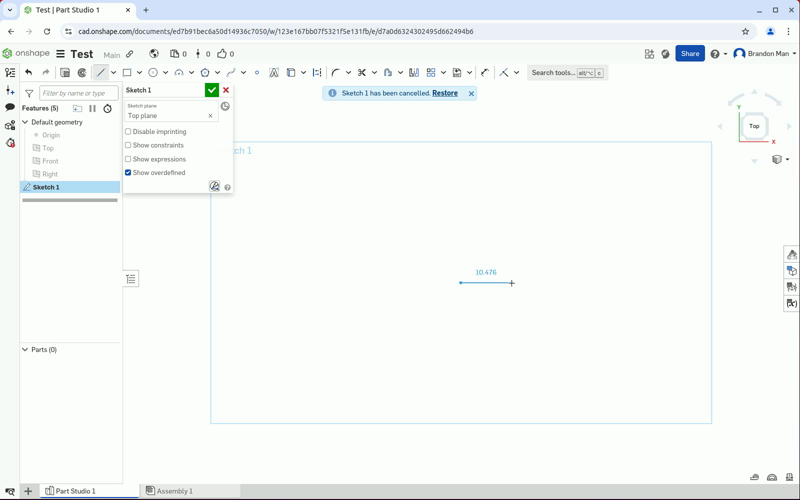
click(511, 282)
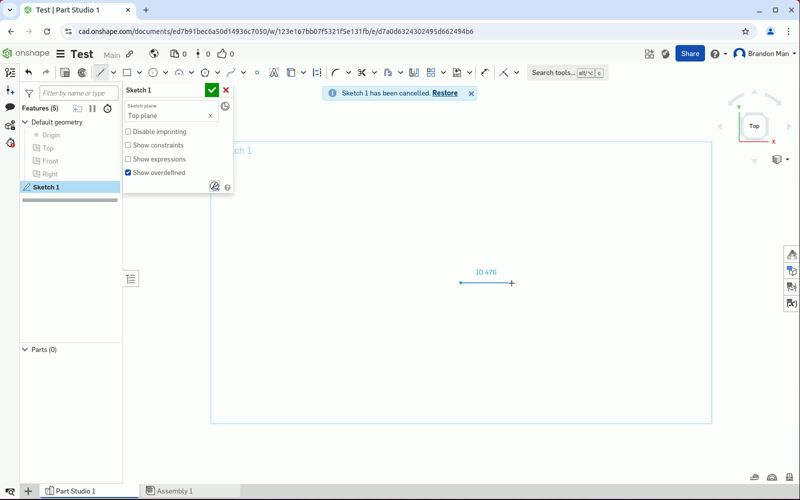
key_up(shift)
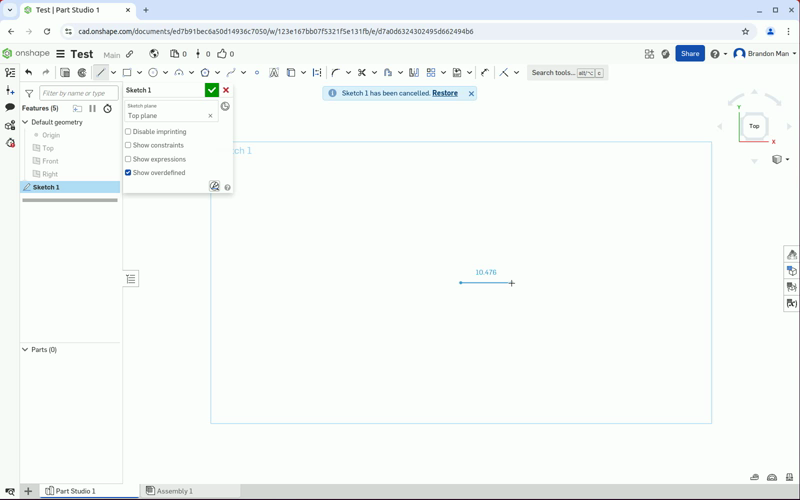
key_down(shift)
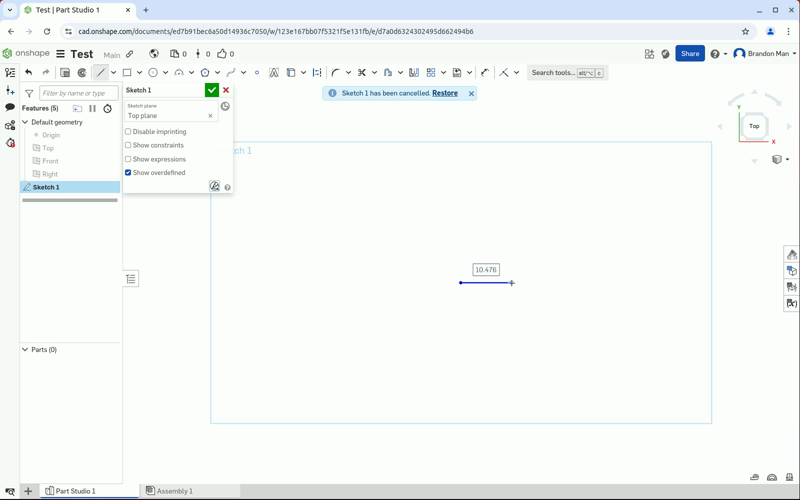
mouse_move(541, 282)
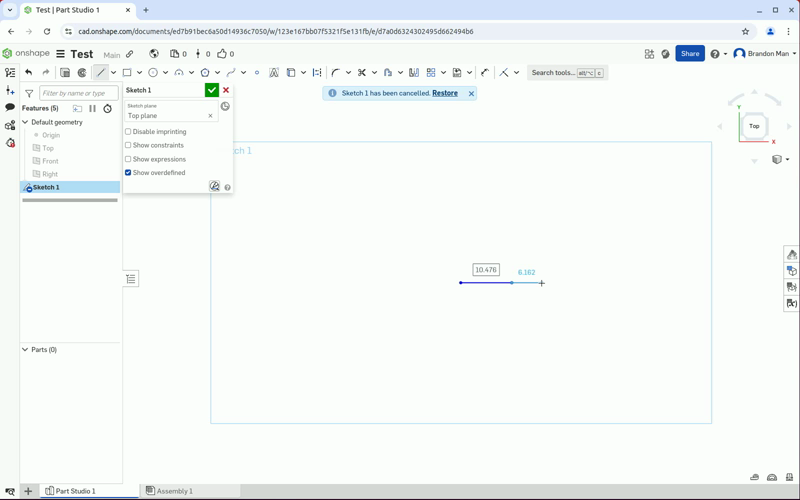
mouse_move(511, 251)
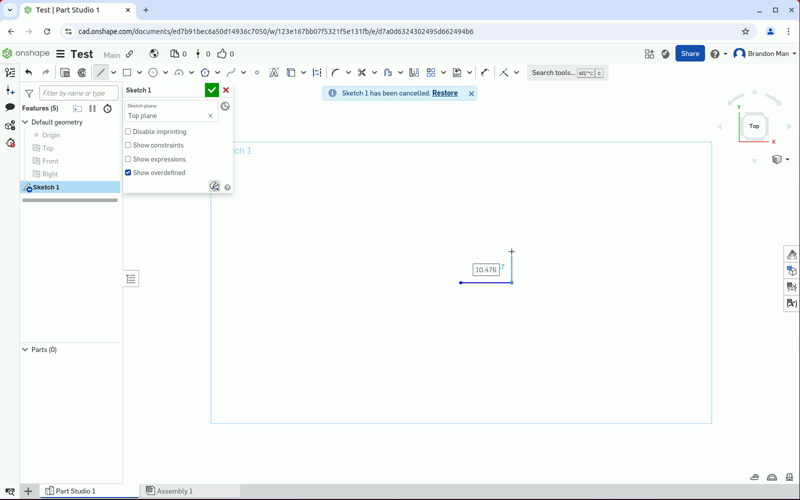
click(511, 251)
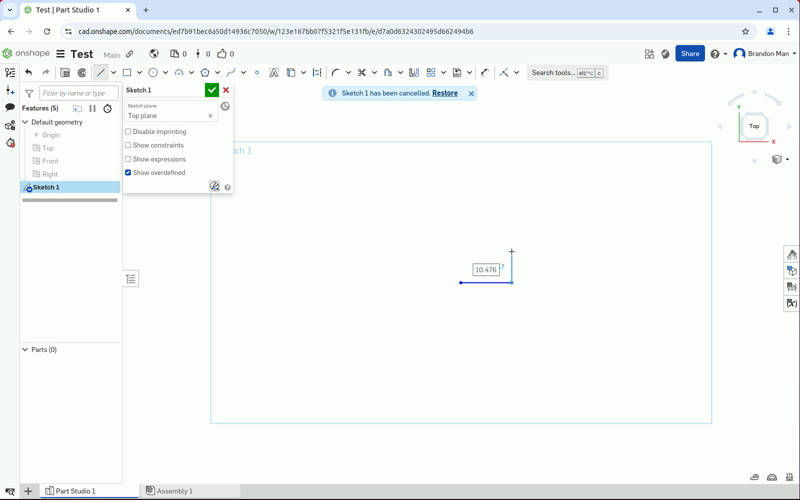
key_up(shift)
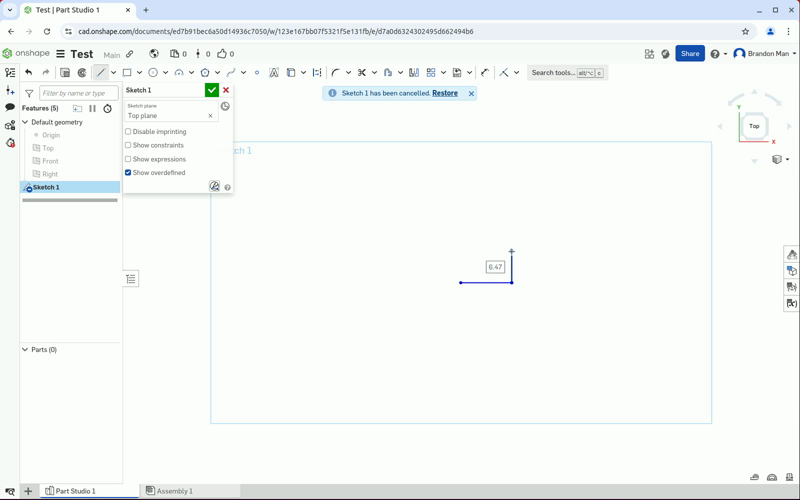
key_down(shift)
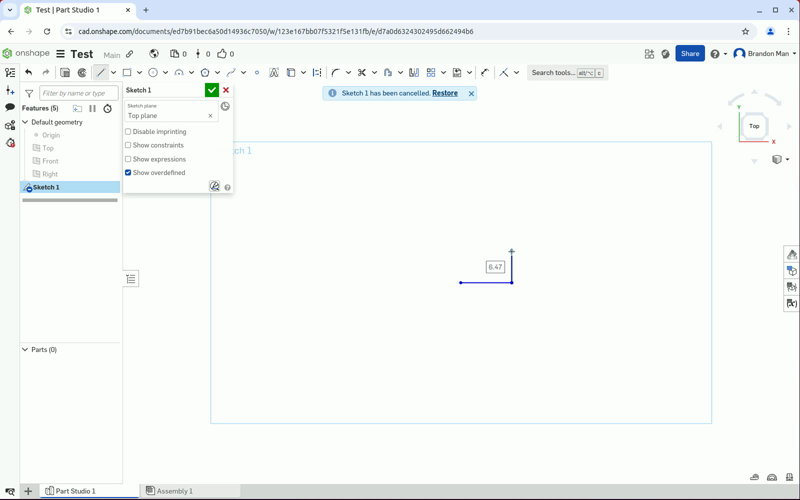
mouse_move(541, 251)
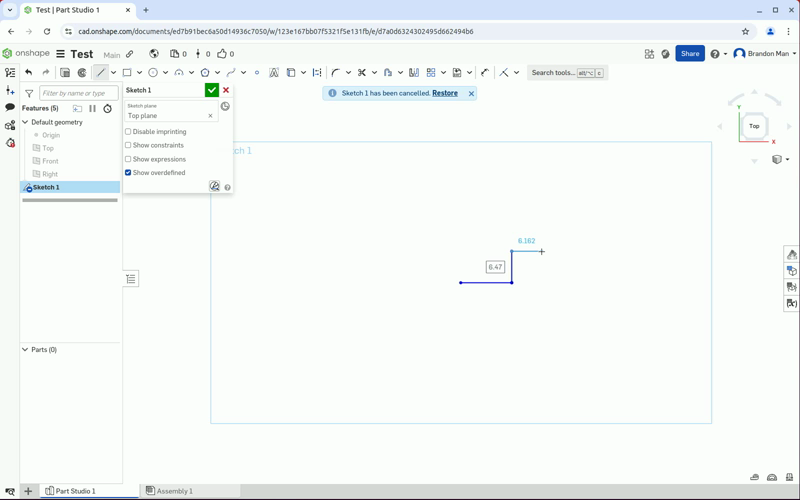
mouse_move(460, 251)
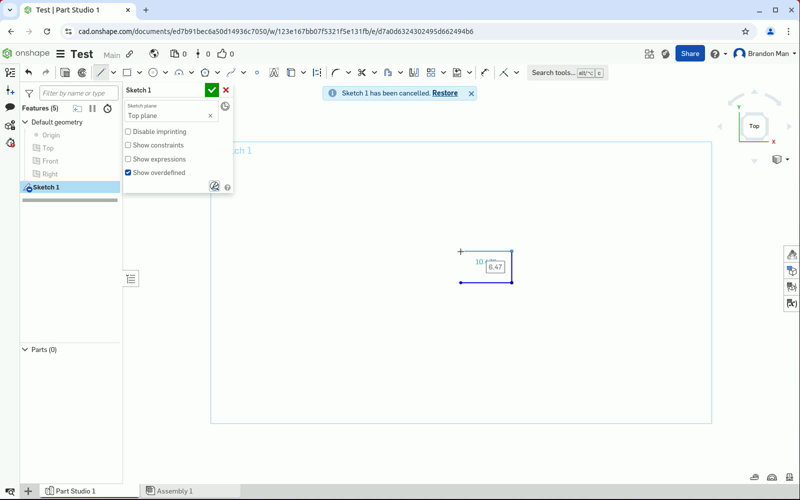
click(460, 251)
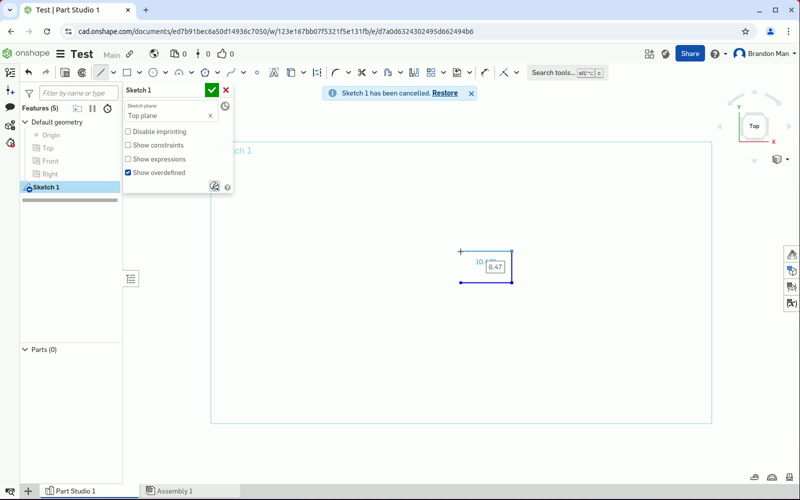
key_up(shift)
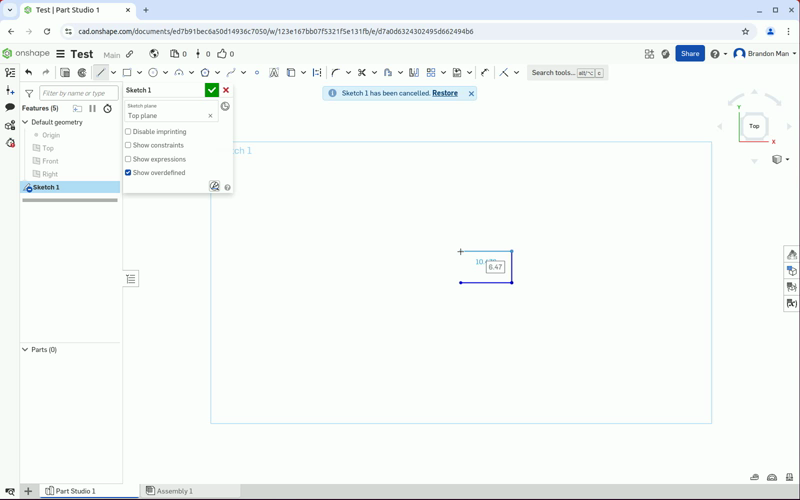
mouse_move(490, 251)
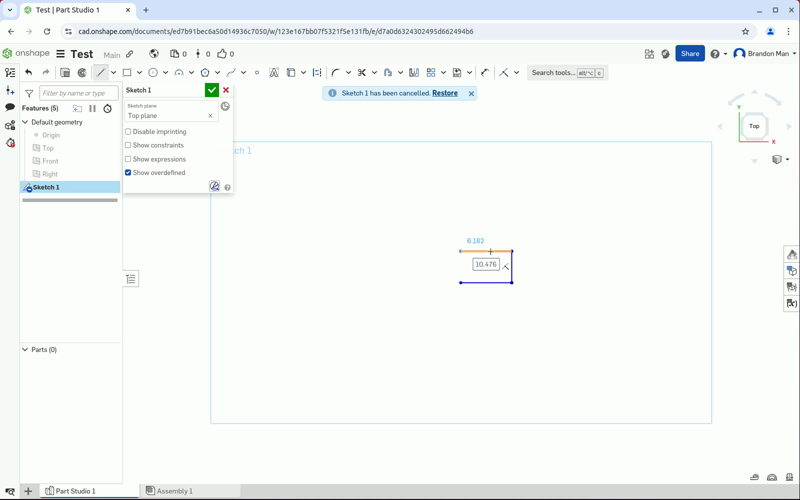
key_down(shift)
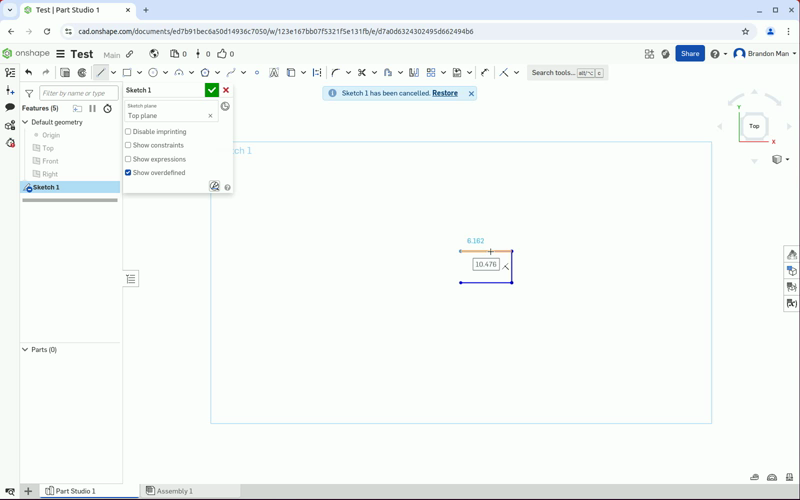
mouse_move(460, 282)
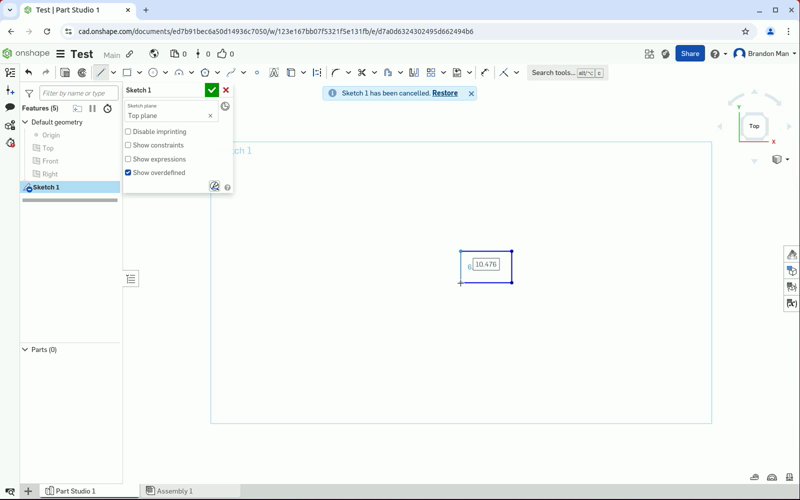
key_up(shift)
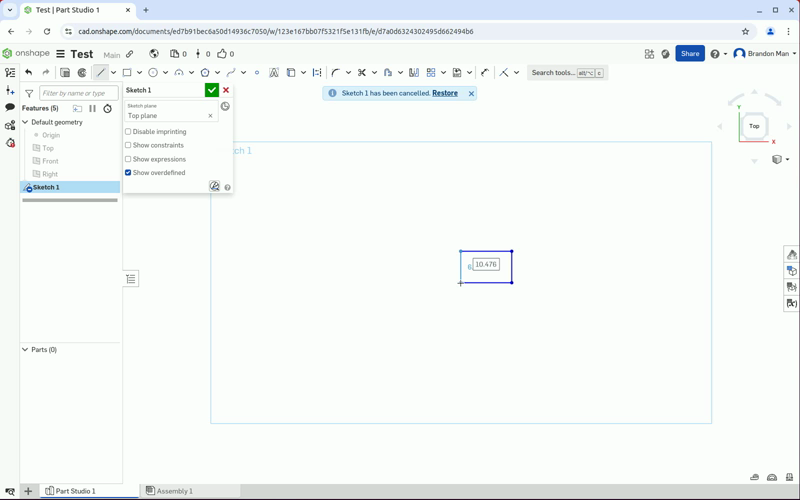
click(460, 282)
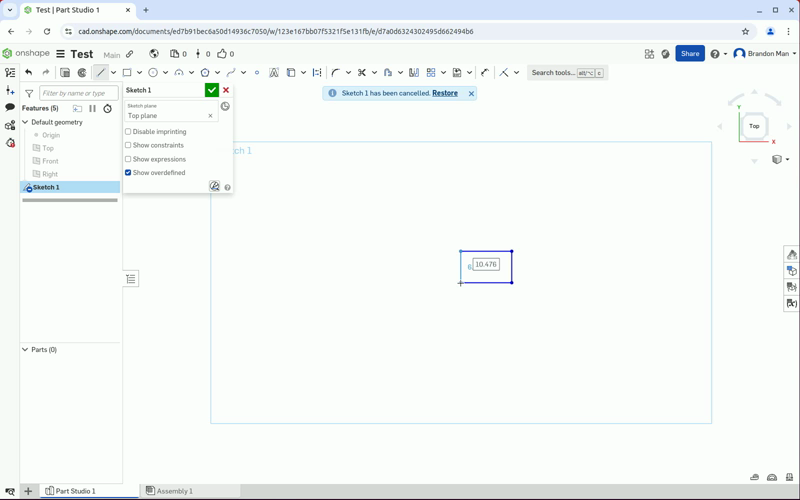
key(esc)
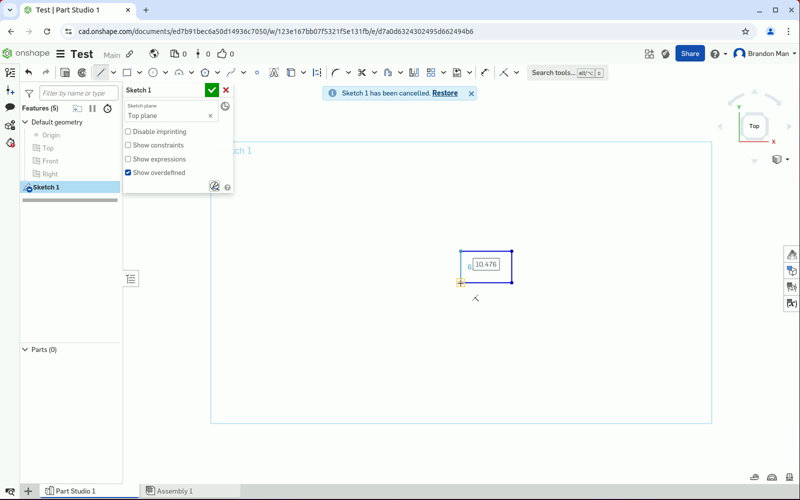
mouse_move(463, 281)
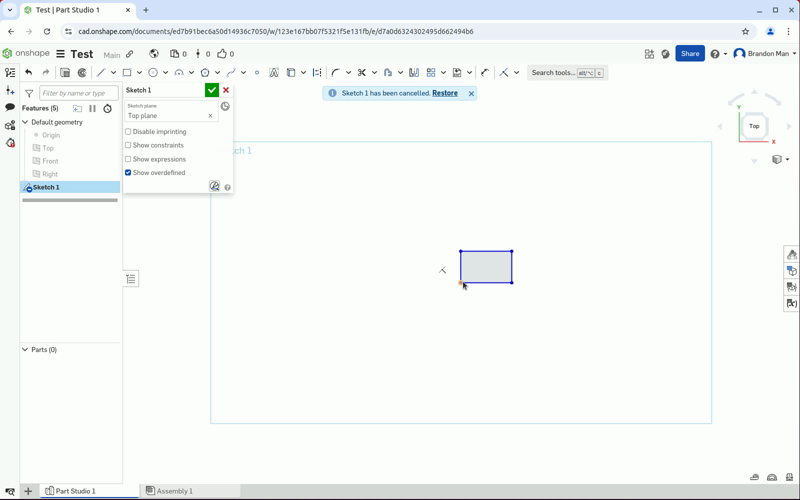
scroll(6)
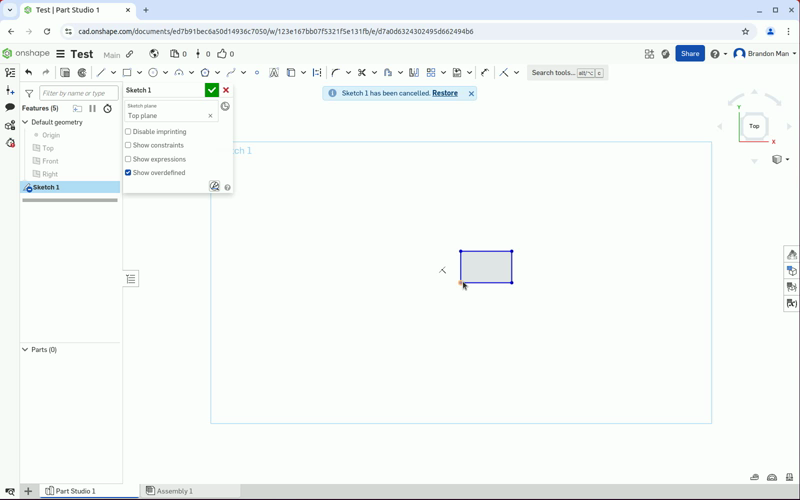
scroll(6)
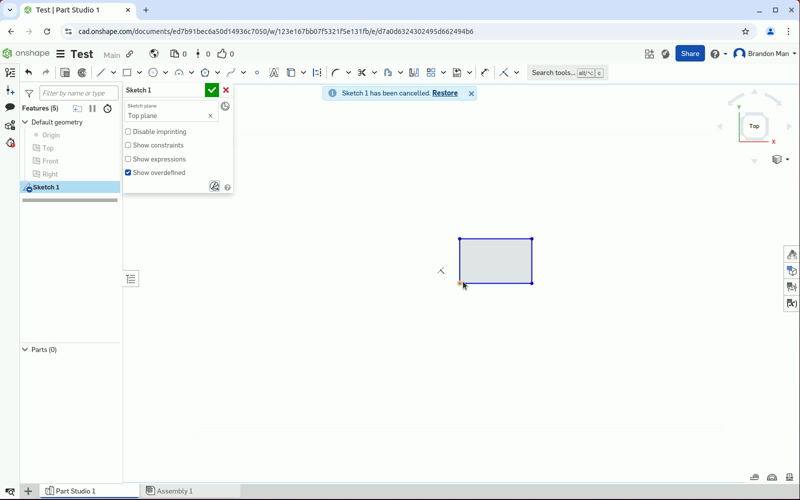
scroll(6)
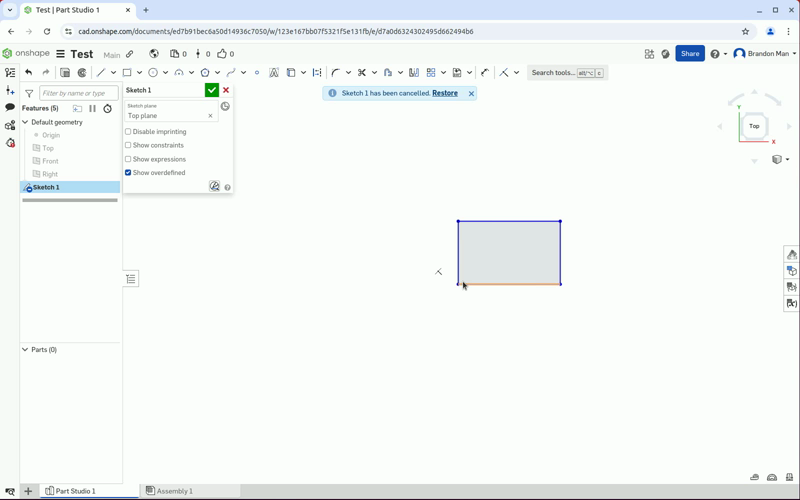
scroll(6)
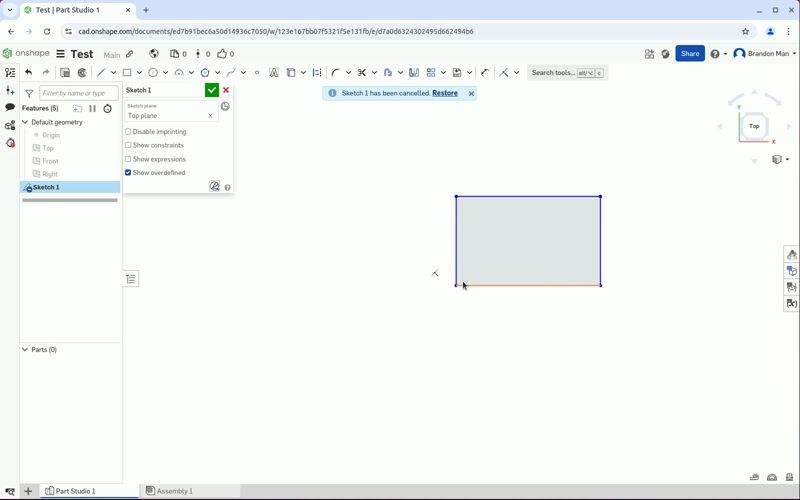
scroll(6)
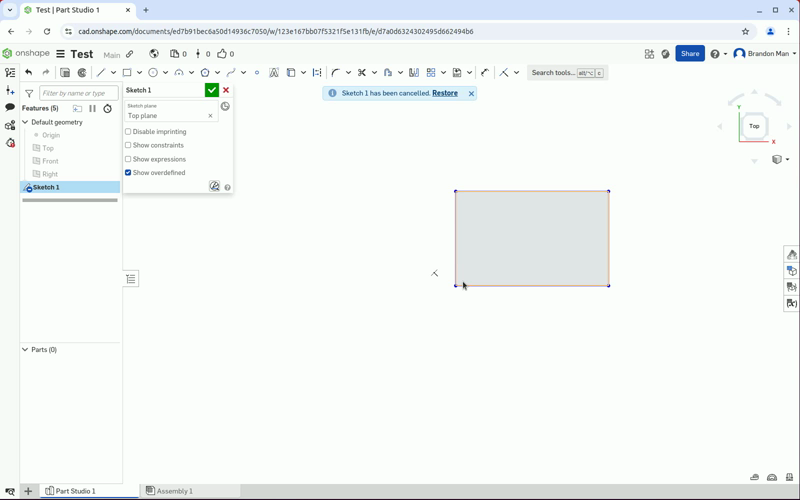
scroll(6)
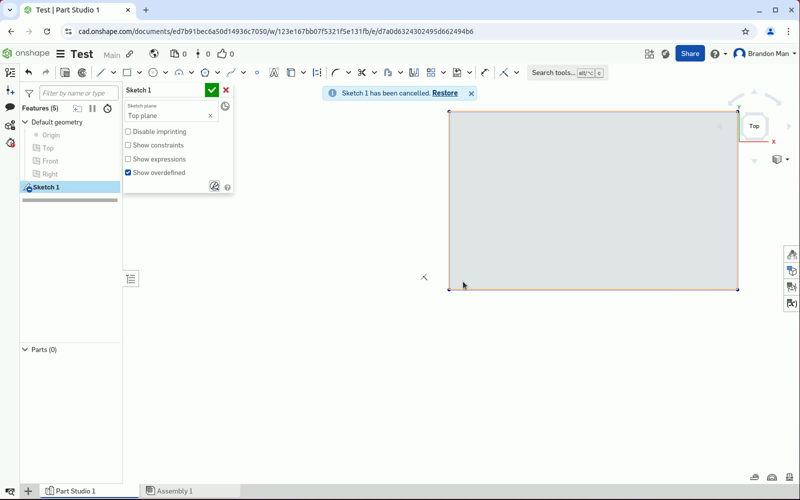
scroll(6)
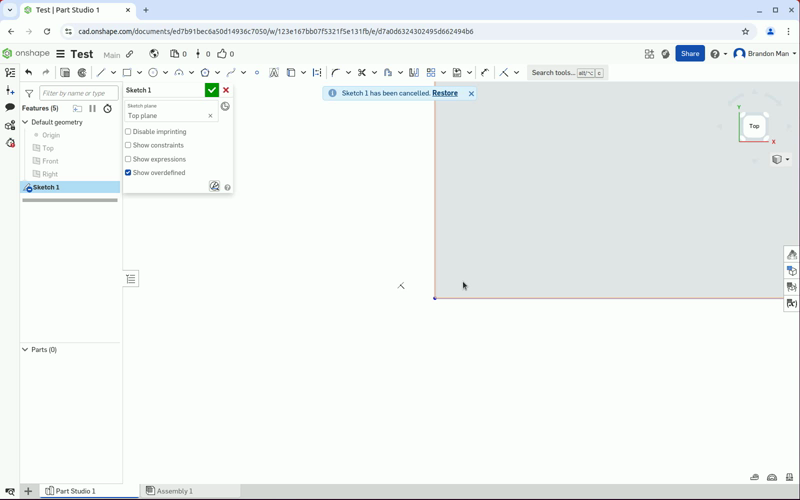
click(463, 281)
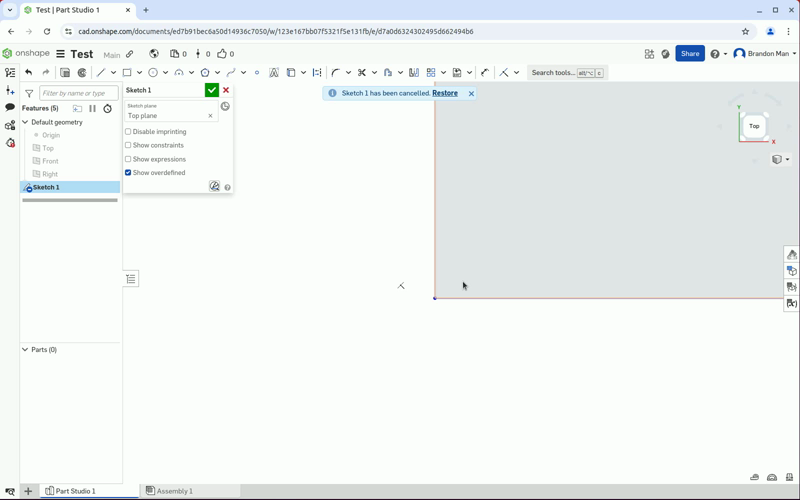
scroll(-6)
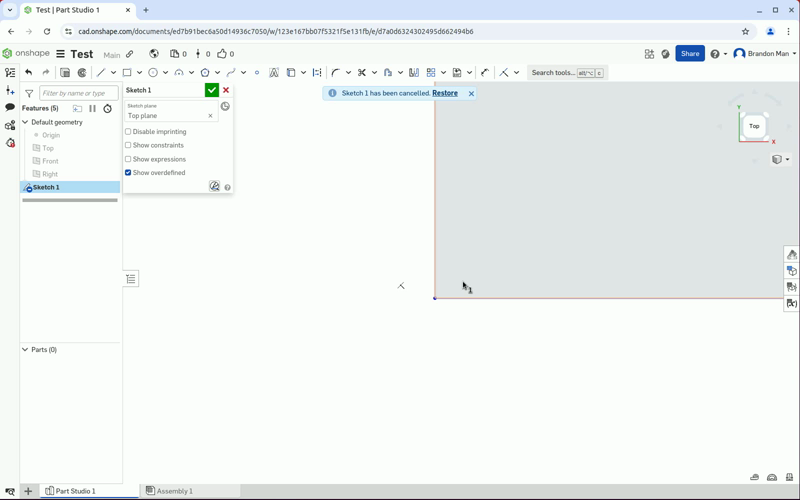
scroll(-6)
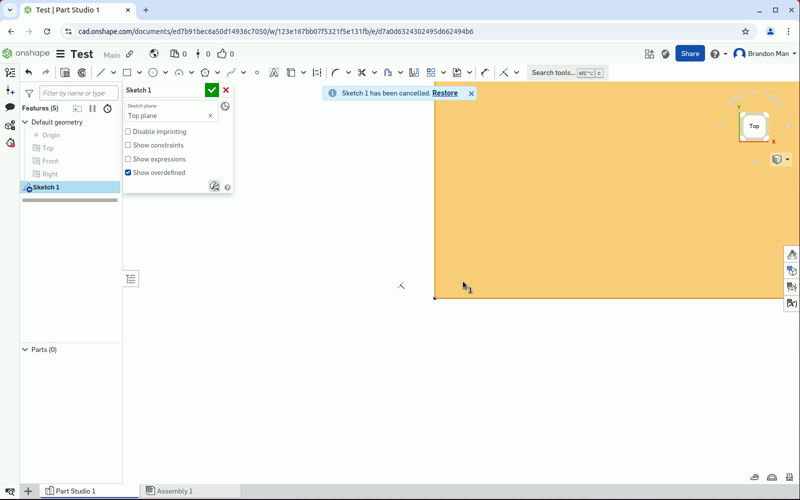
scroll(-6)
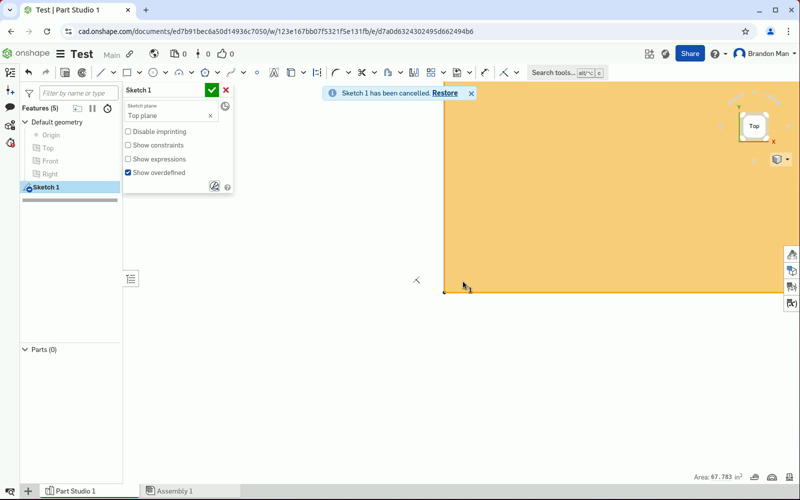
scroll(-6)
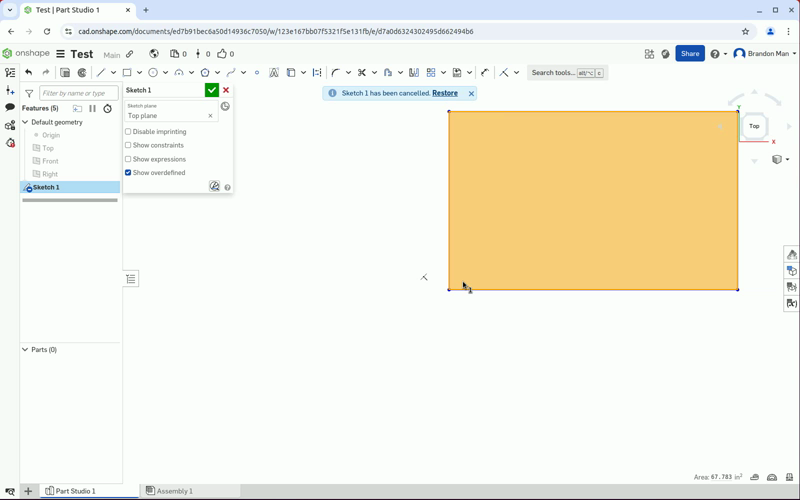
scroll(-6)
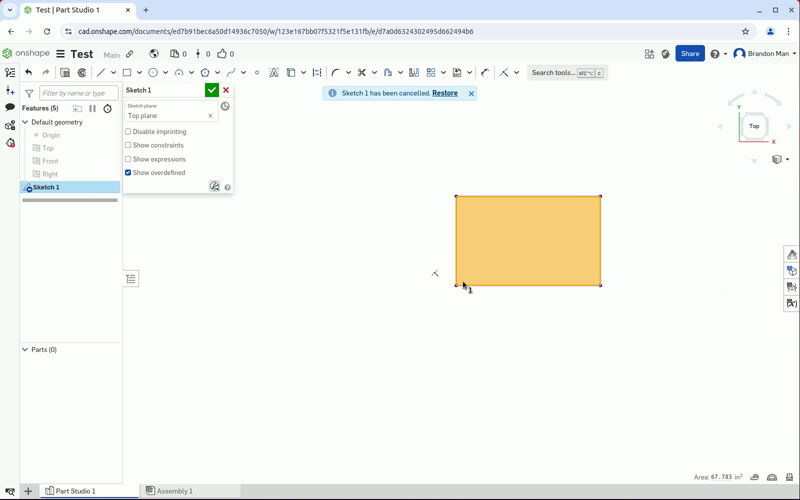
scroll(-6)
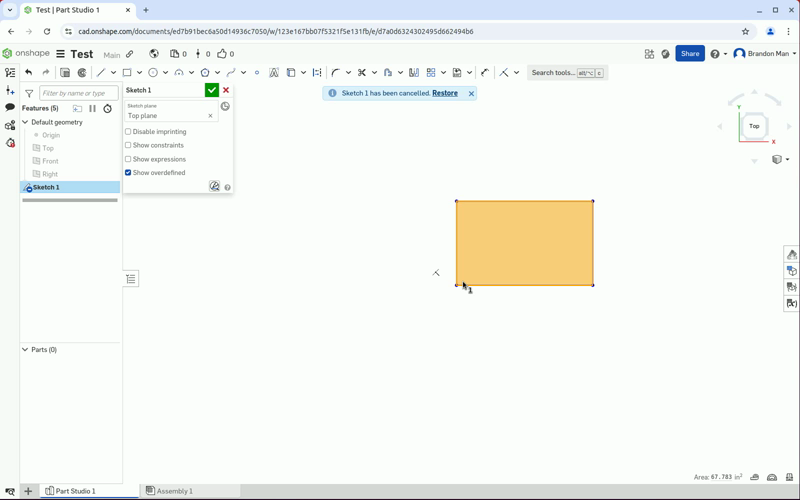
scroll(-6)
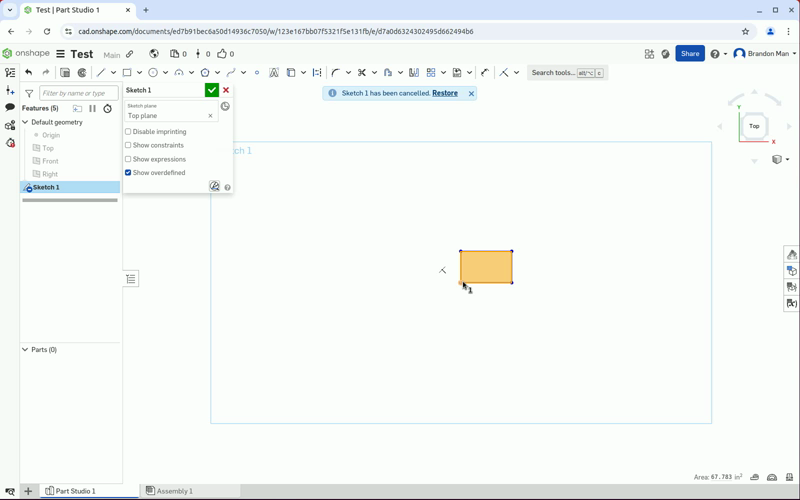
mouse_move(73, 352)
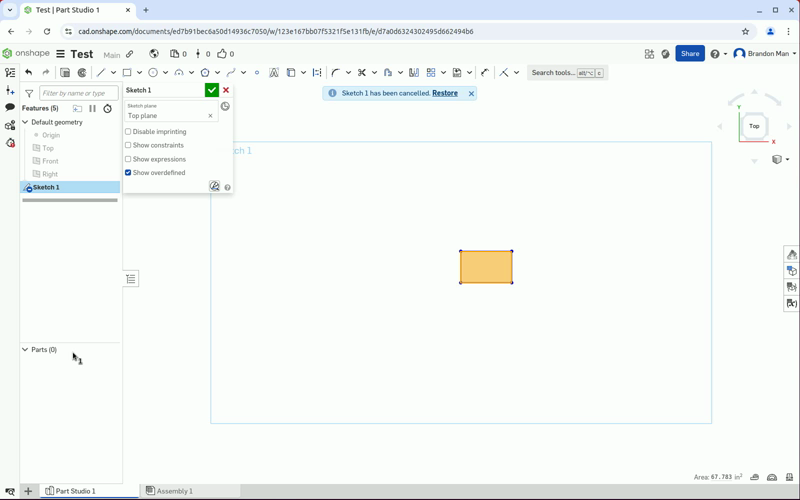
key(shift+y)
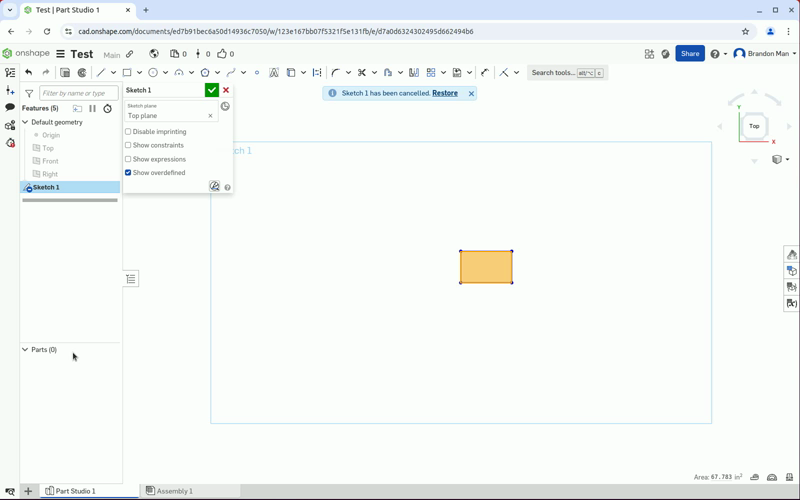
key(shift+e)
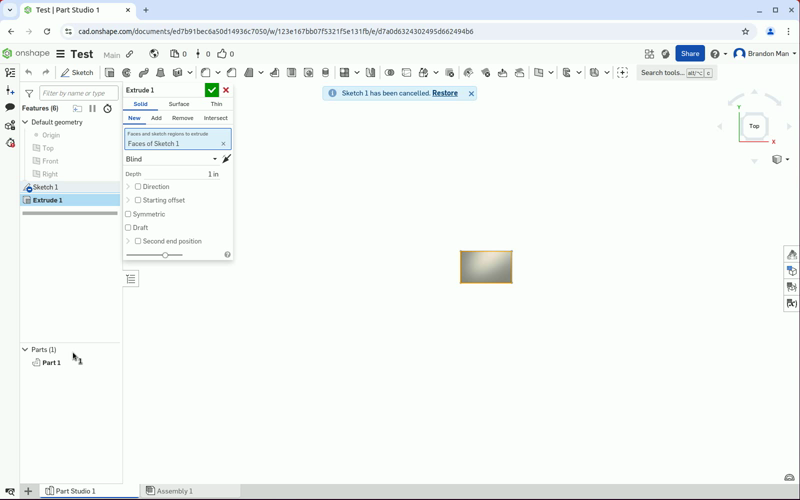
mouse_move(143, 106)
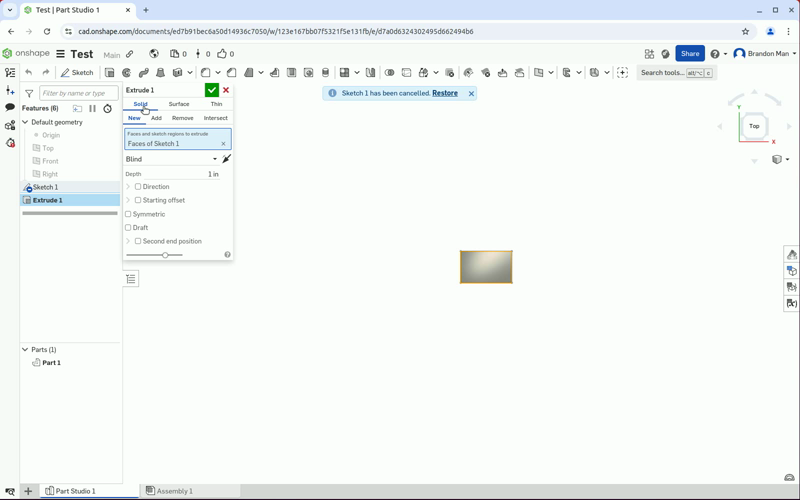
click(143, 106)
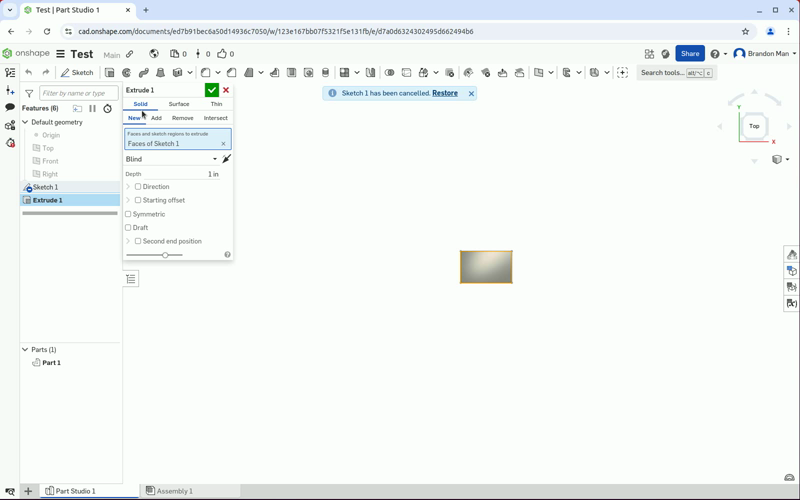
mouse_move(137, 120)
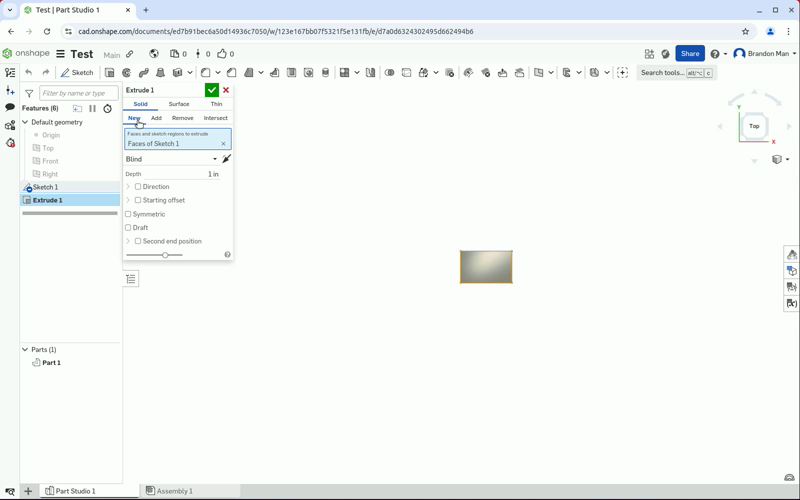
click(137, 120)
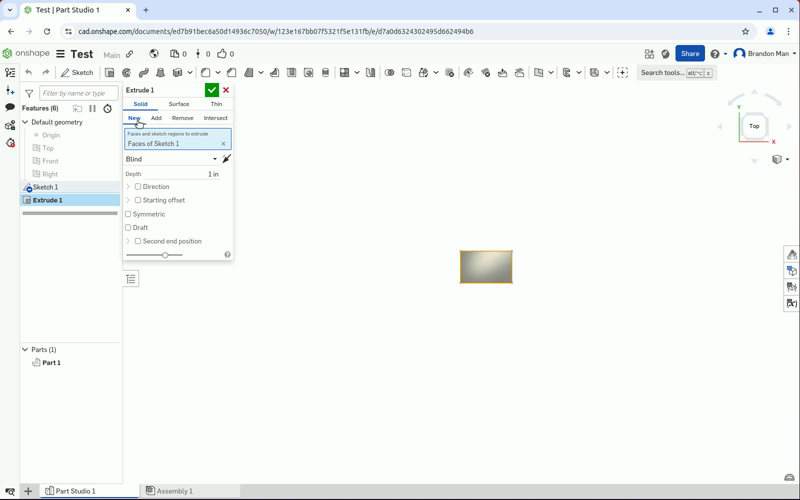
key(tab, 4)
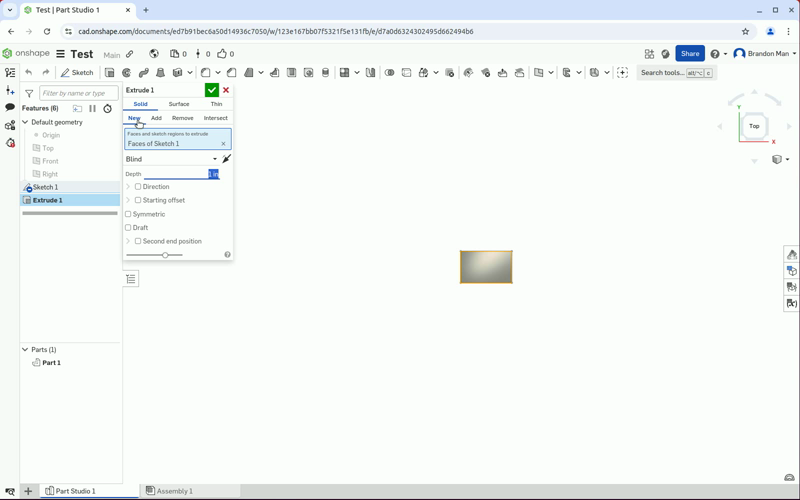
text(23.108)
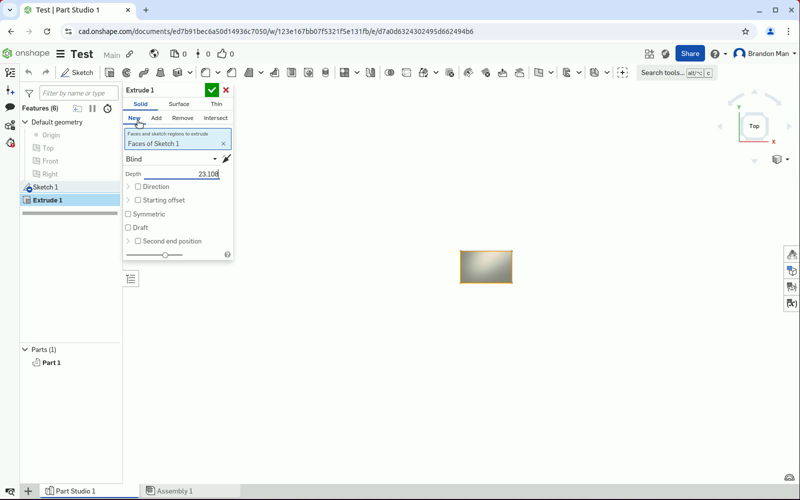
key(enter)
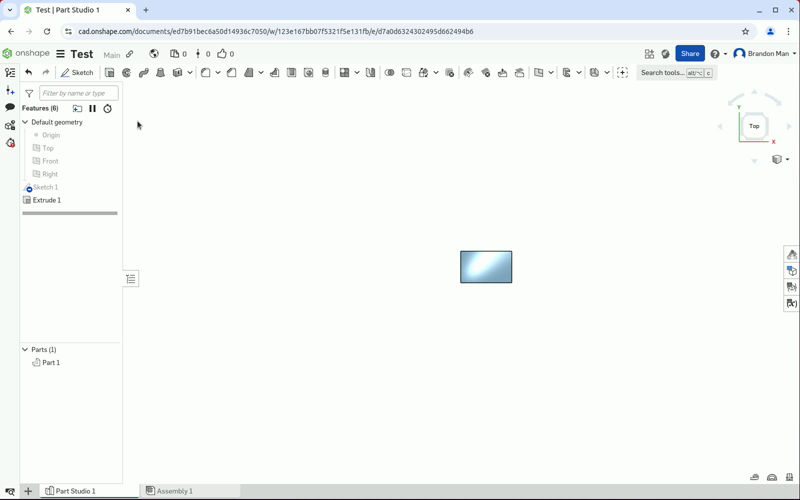
key(shift+h)
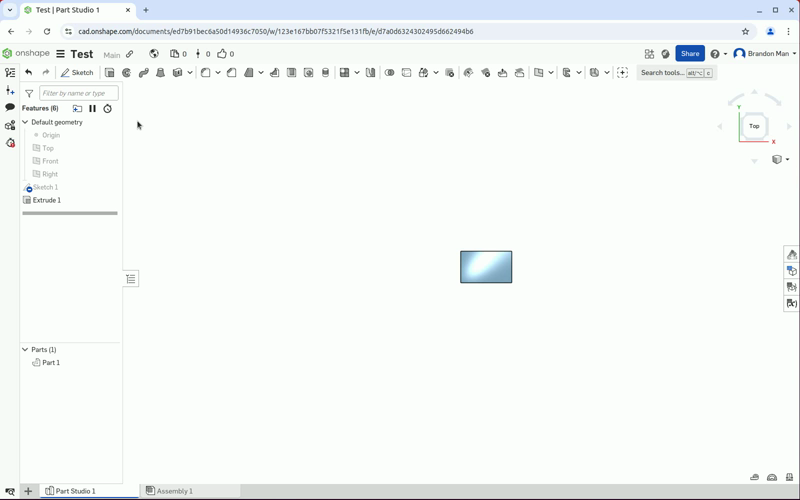
key(shift+h)
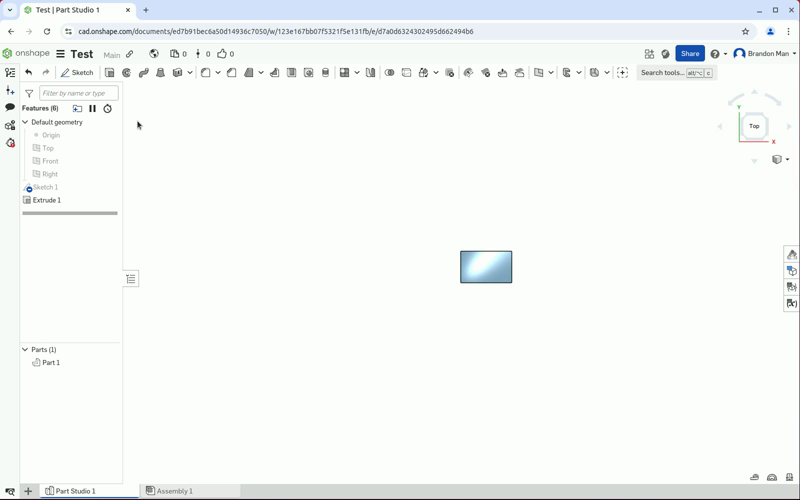
mouse_move(73, 189)
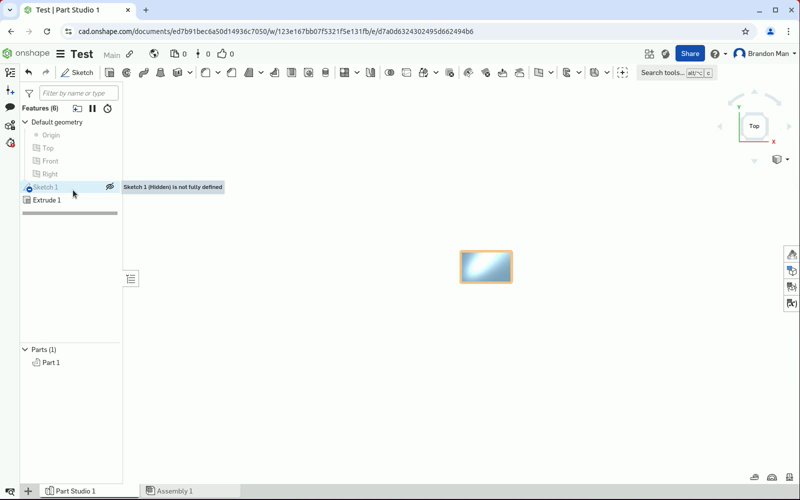
click(73, 189)
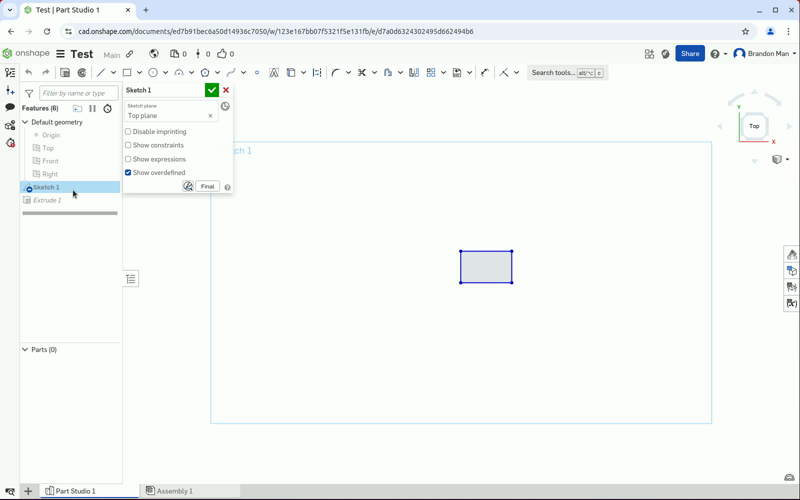
mouse_move(229, 92)
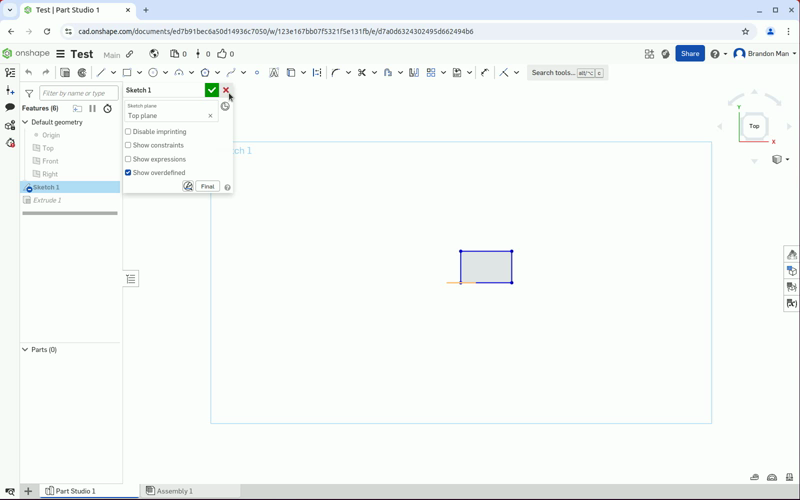
click(229, 92)
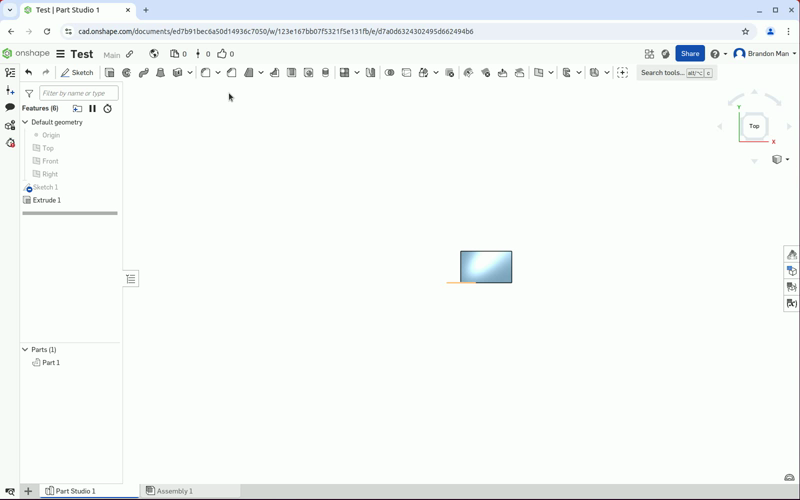
mouse_move(73, 352)
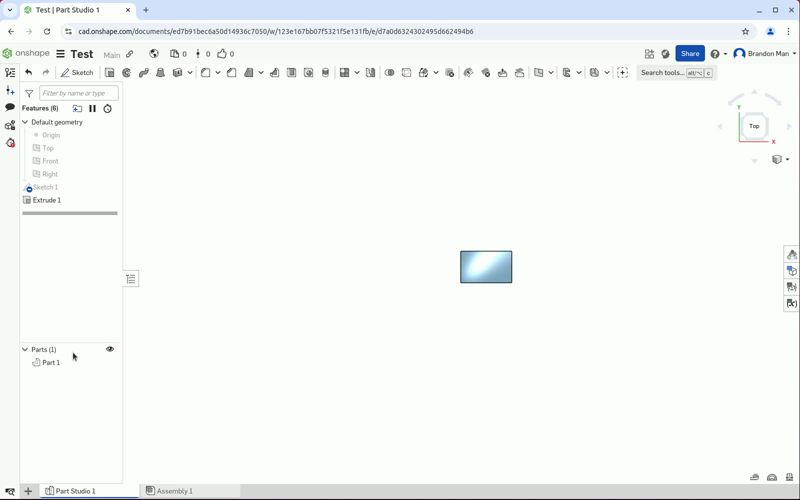
key(y)
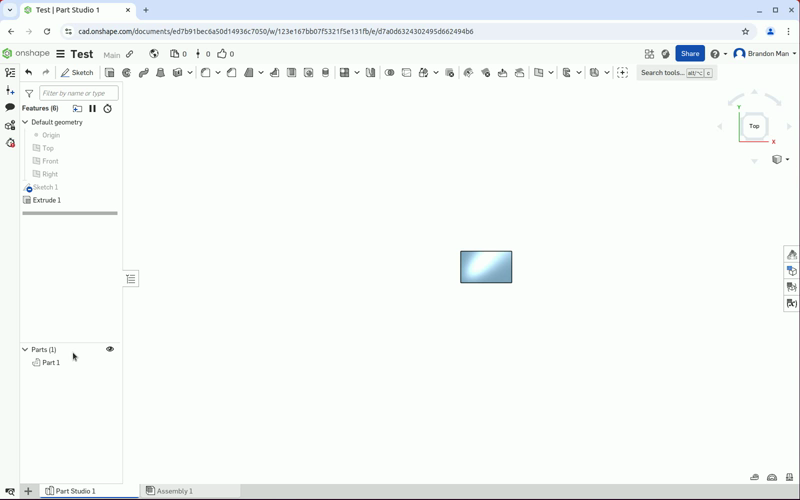
key(shift+p)
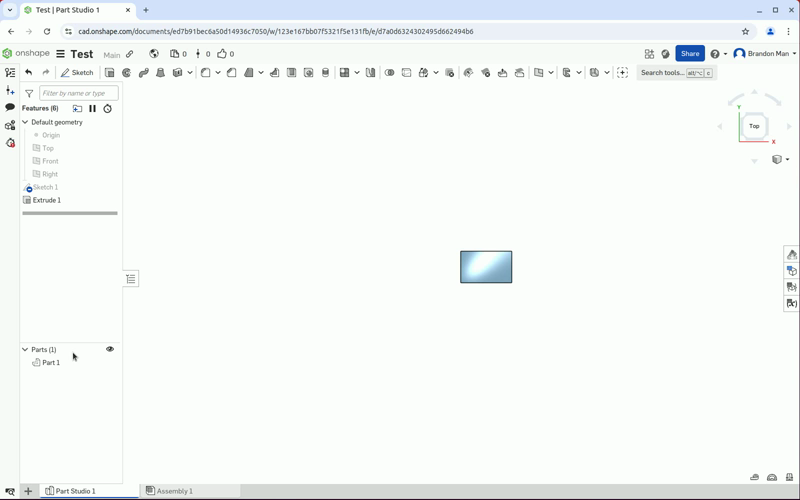
key(space)
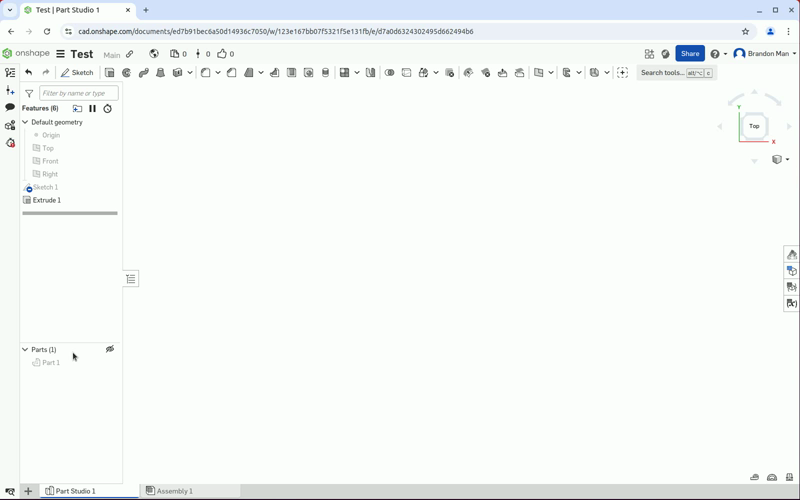
key_down(shift)
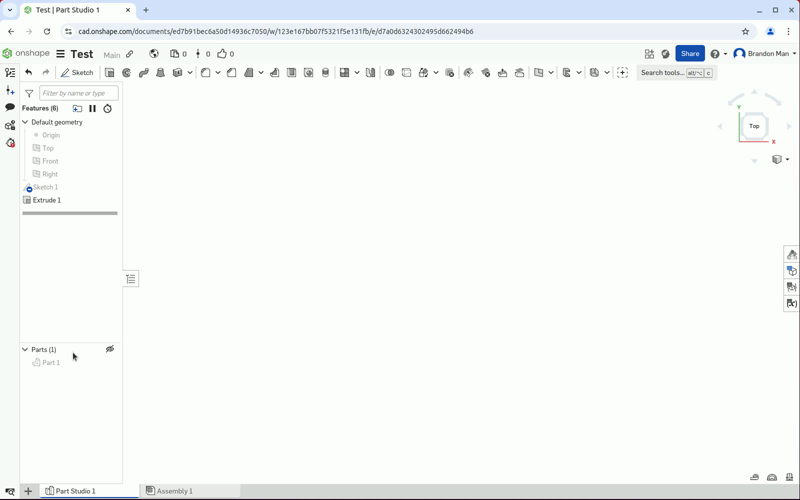
key(up)
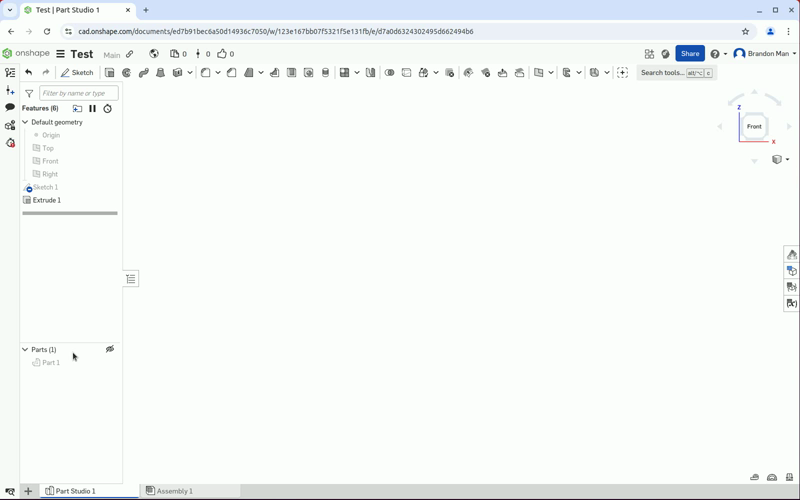
key_up(shift)
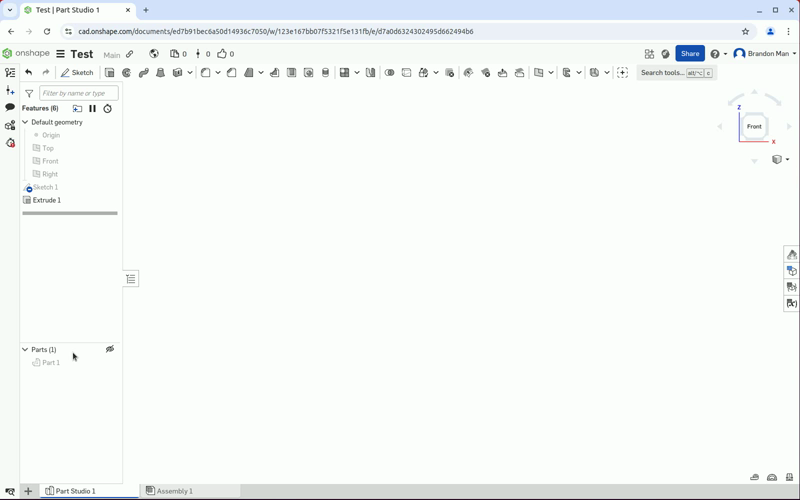
mouse_move(73, 352)
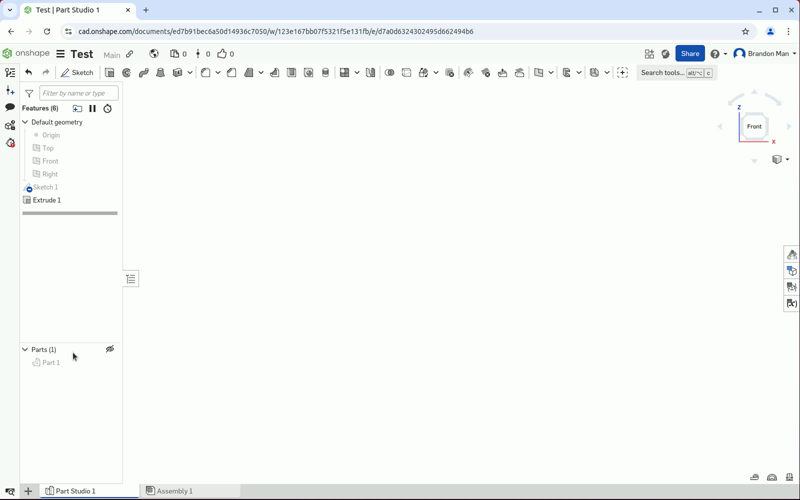
key(shift+y)
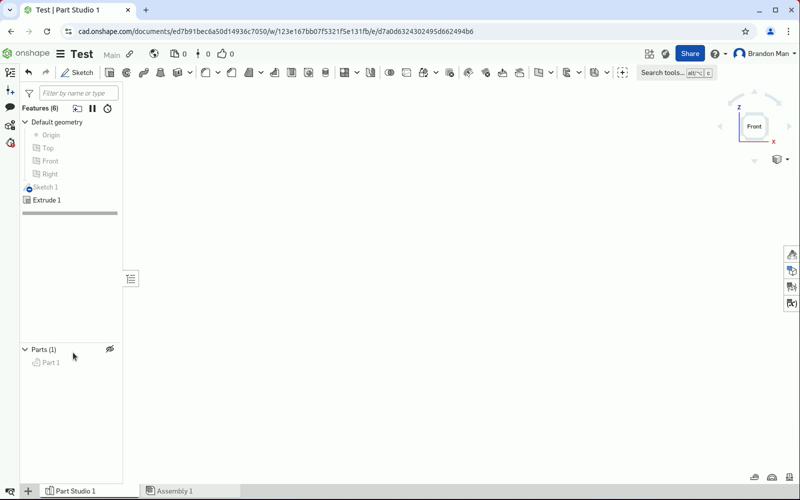
key(shift+s)
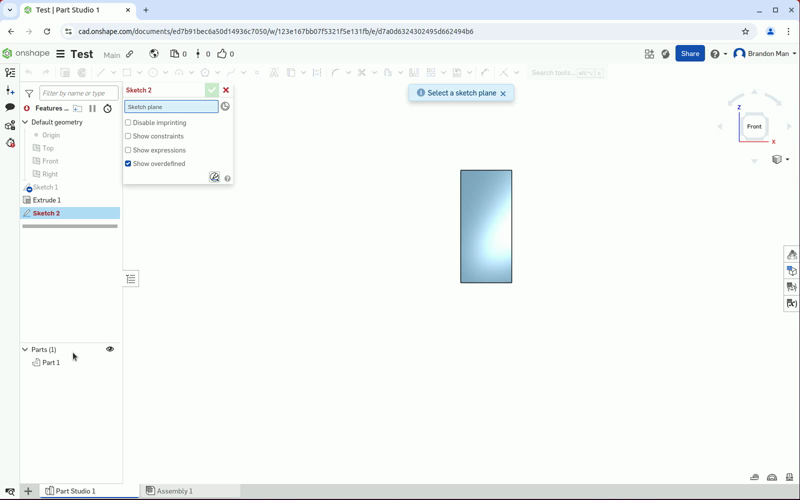
mouse_move(73, 163)
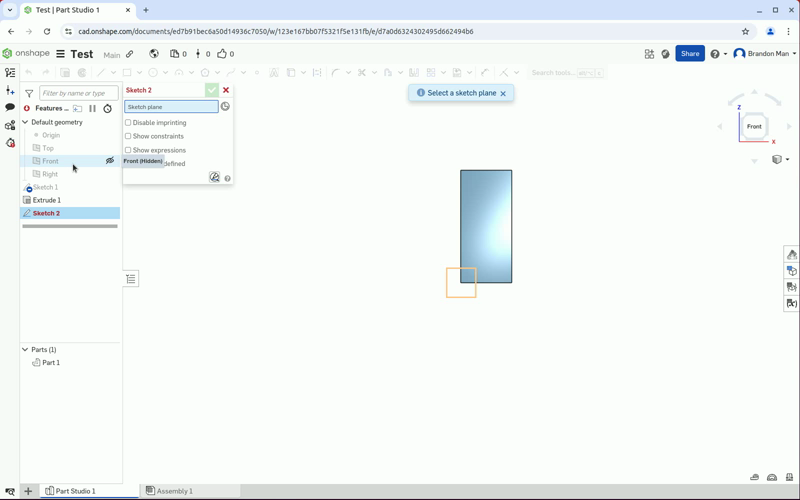
click(73, 163)
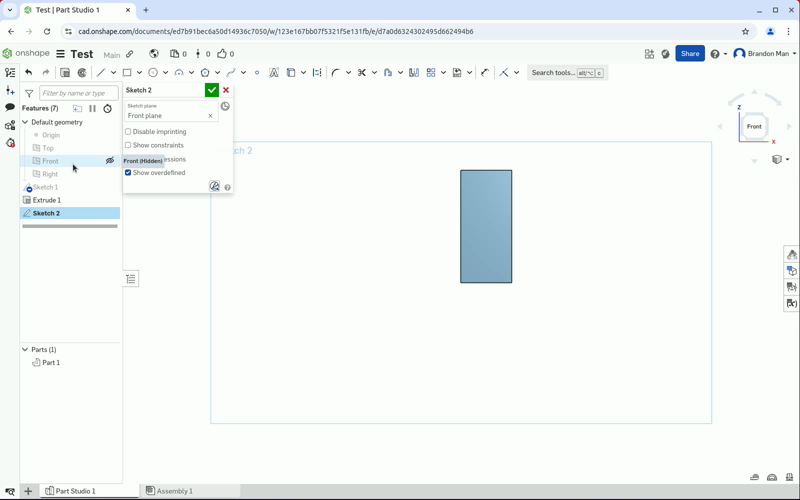
mouse_move(73, 352)
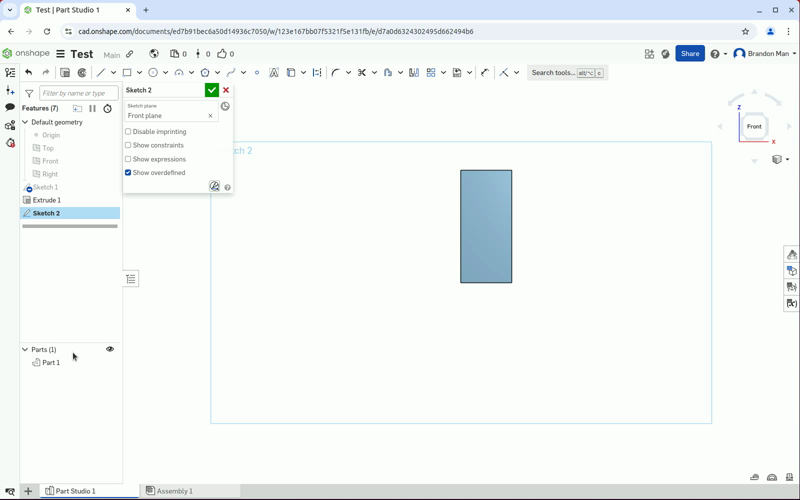
key(y)
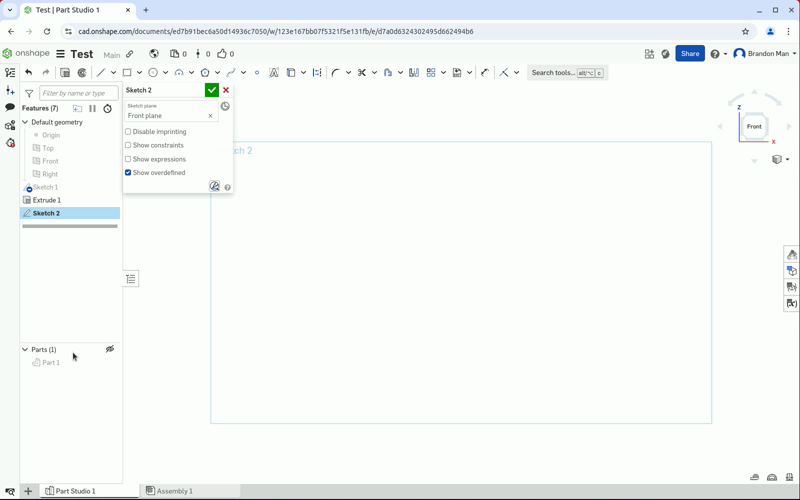
key(l)
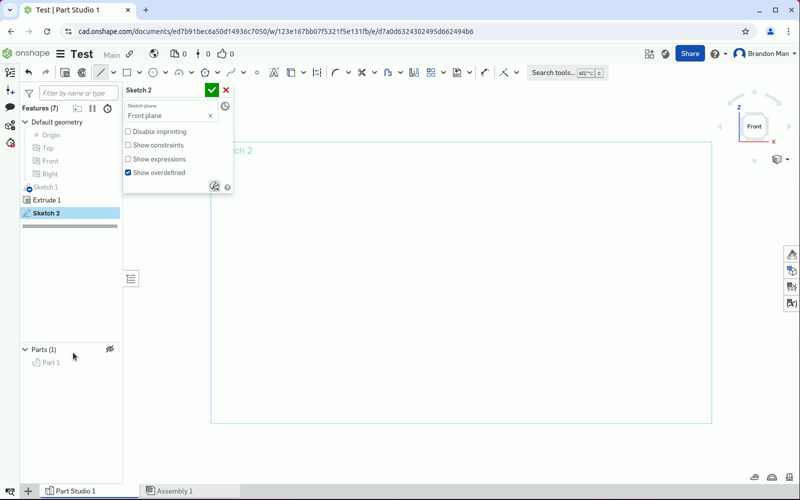
key_down(shift)
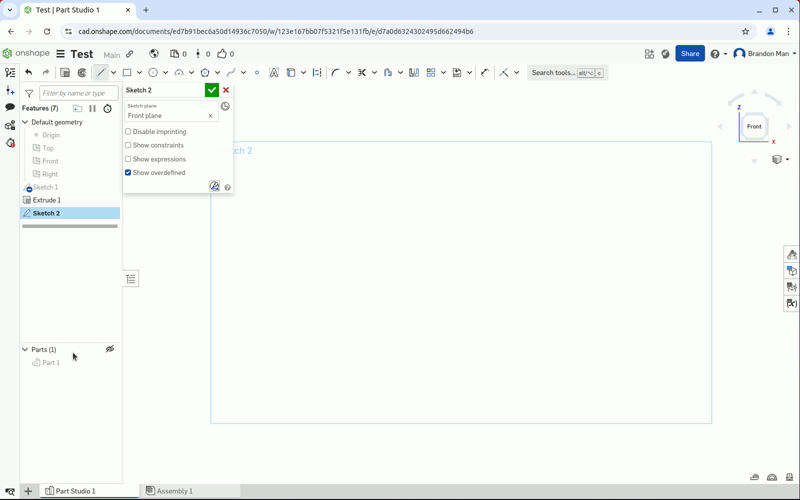
mouse_move(461, 281)
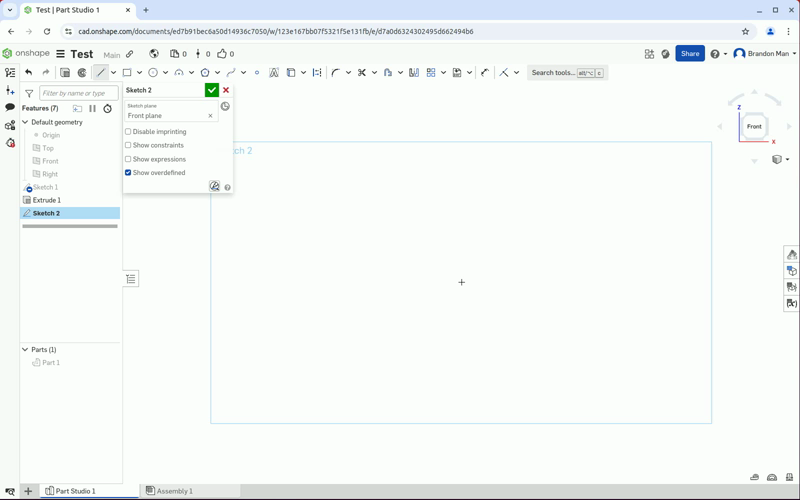
click(461, 281)
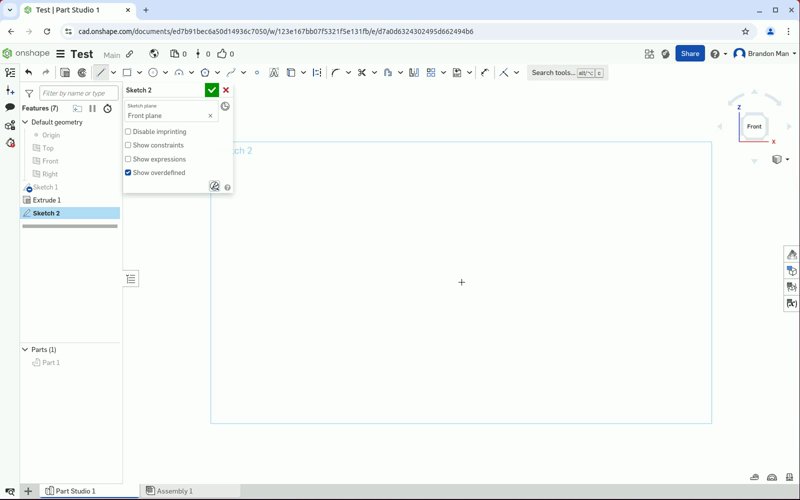
key_up(shift)
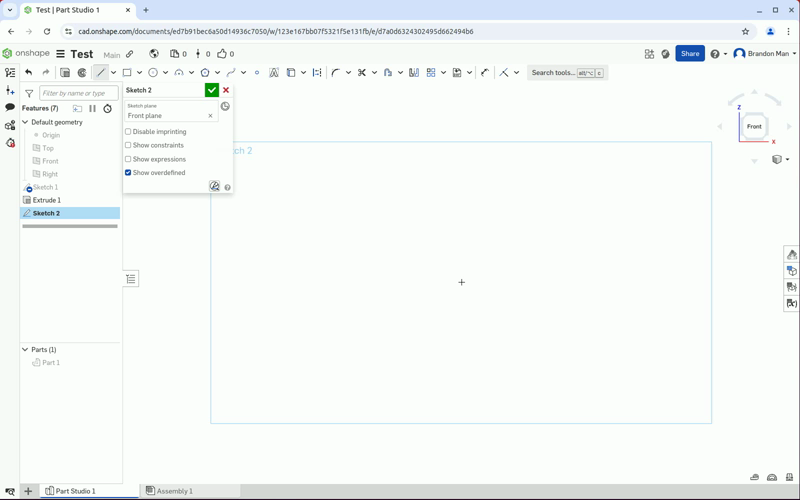
key_down(shift)
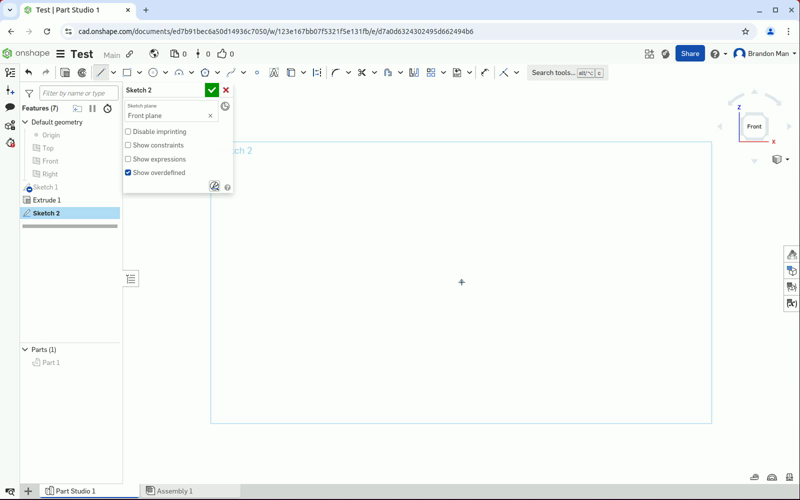
mouse_move(492, 281)
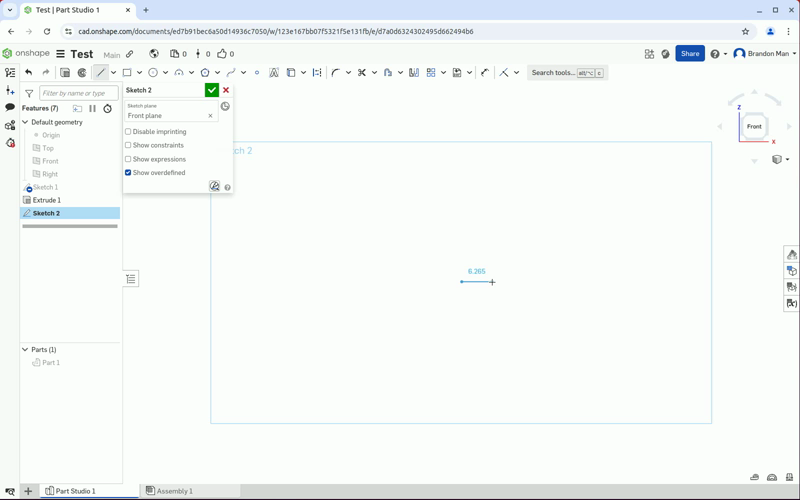
mouse_move(509, 281)
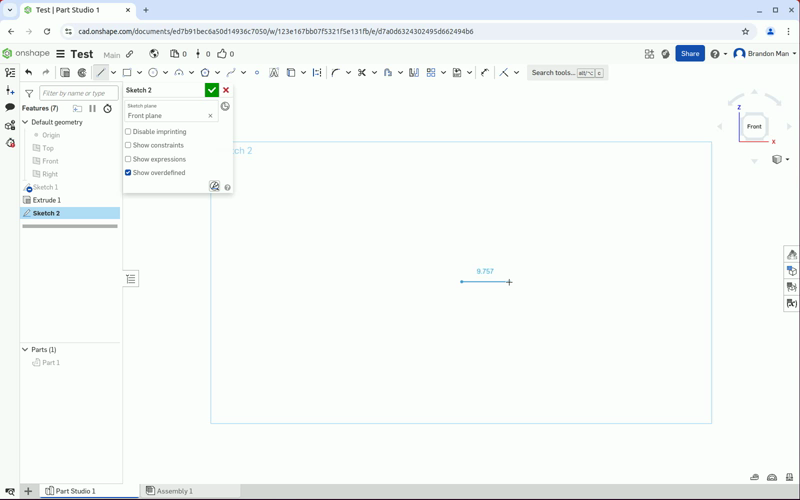
click(509, 281)
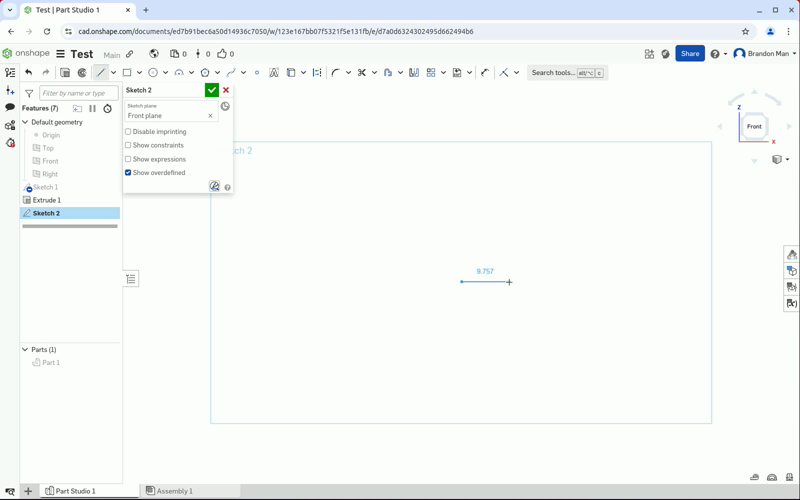
key_up(shift)
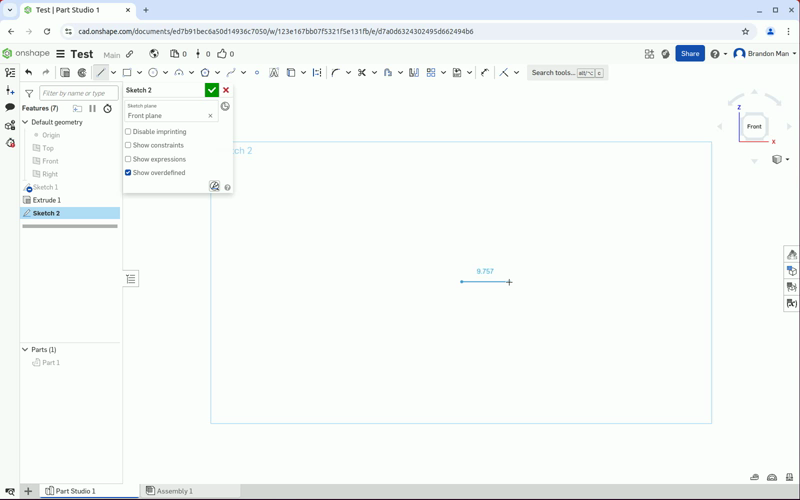
key_down(shift)
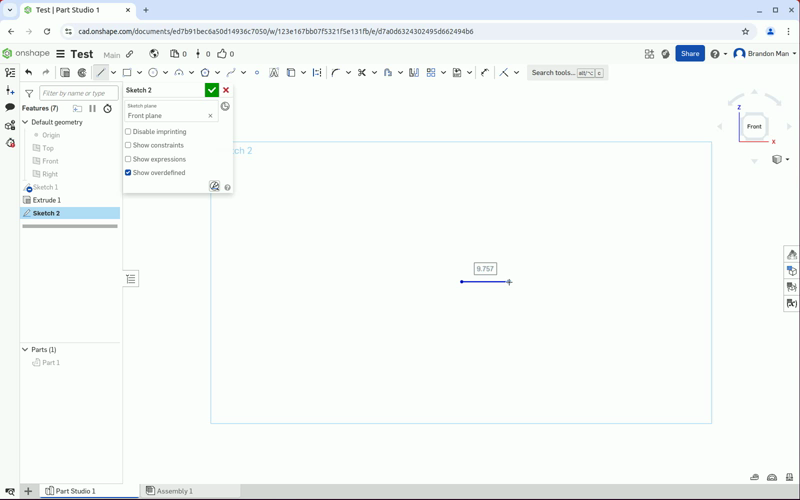
mouse_move(509, 171)
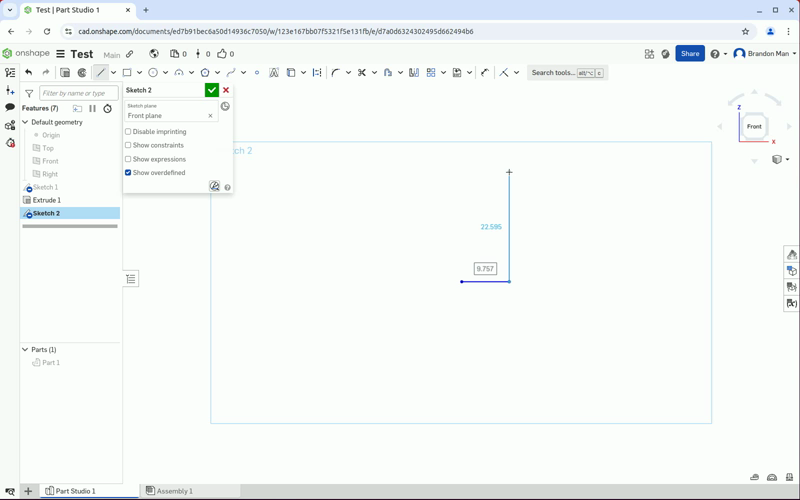
click(509, 171)
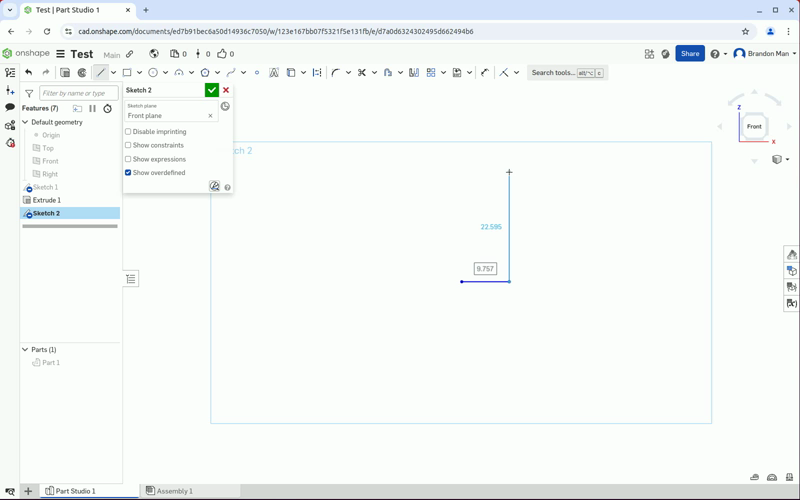
key_up(shift)
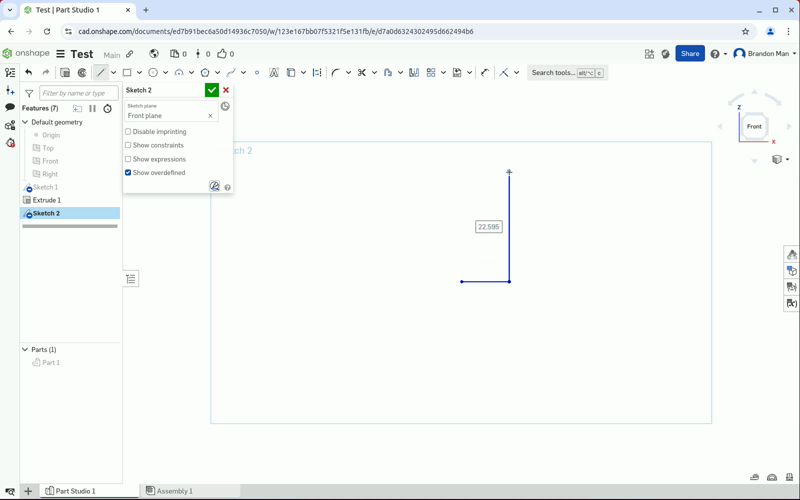
key_down(shift)
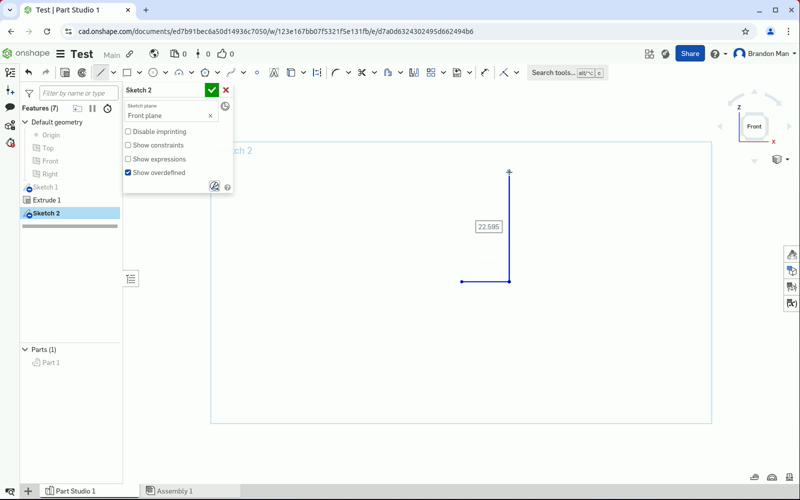
mouse_move(539, 171)
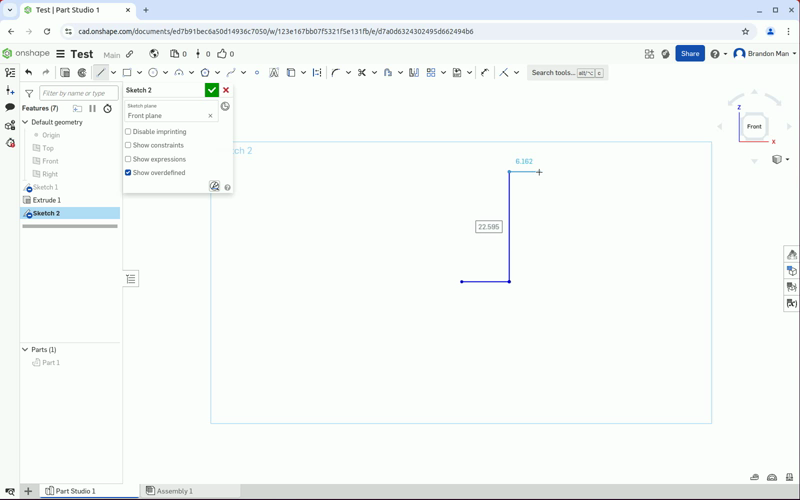
mouse_move(461, 171)
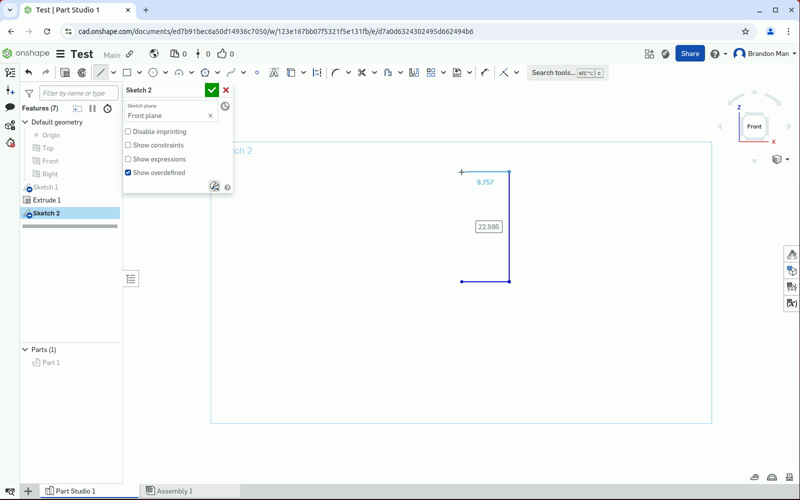
click(461, 171)
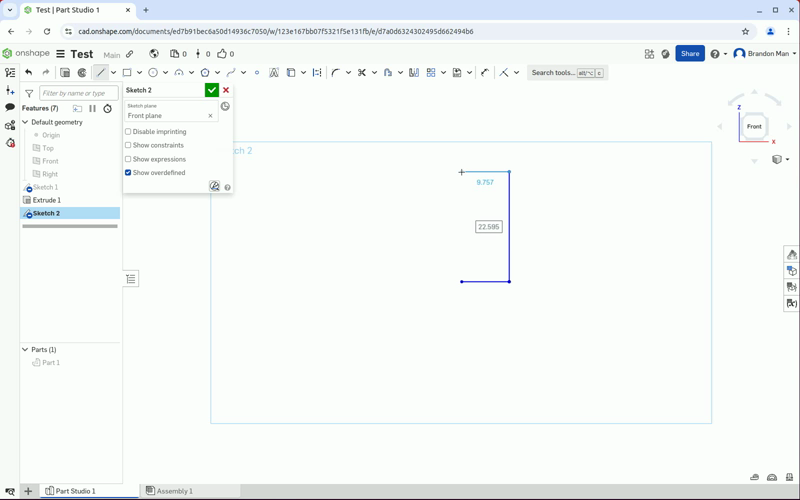
key_up(shift)
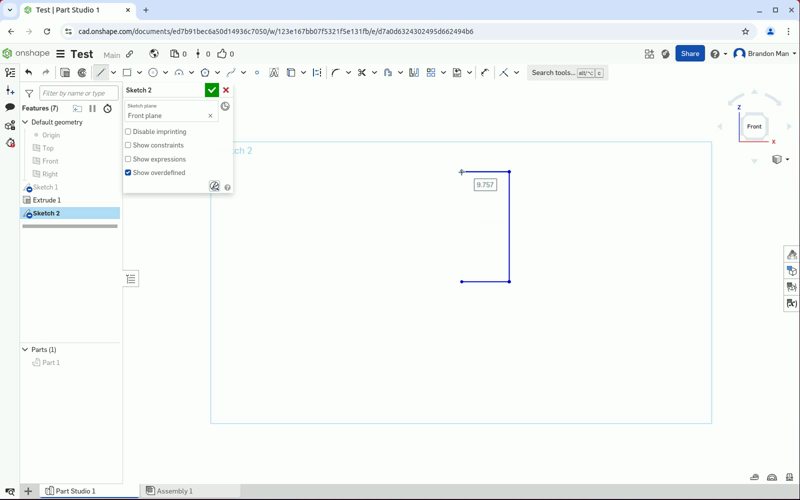
key_down(shift)
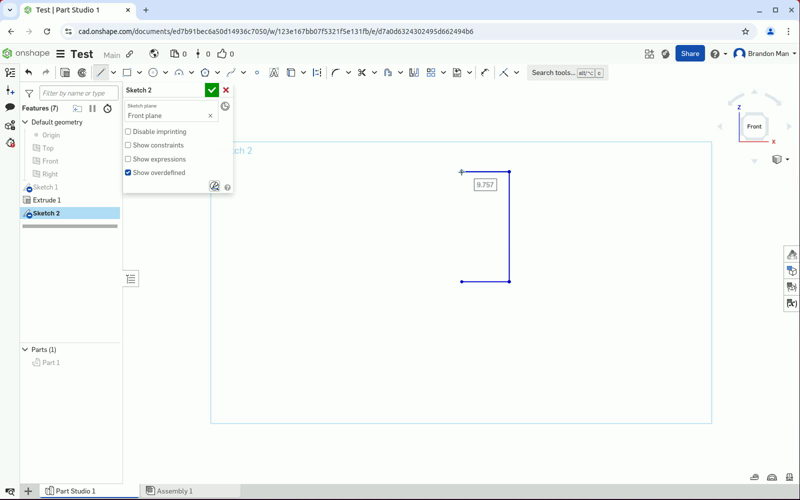
mouse_move(461, 281)
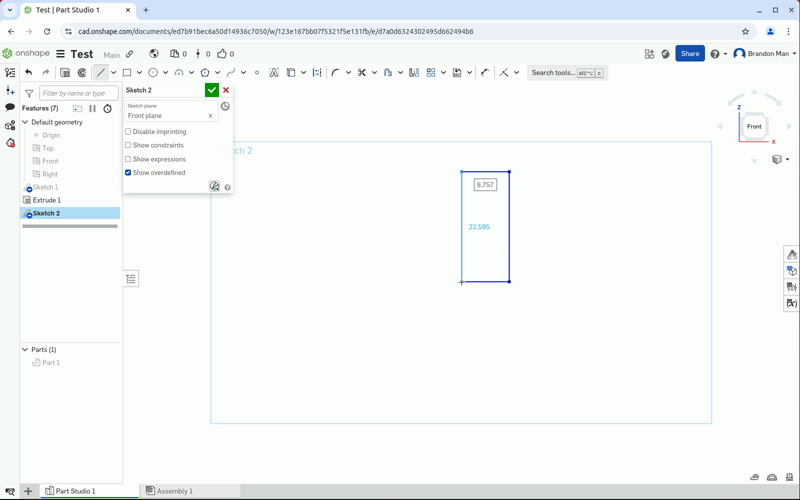
key_up(shift)
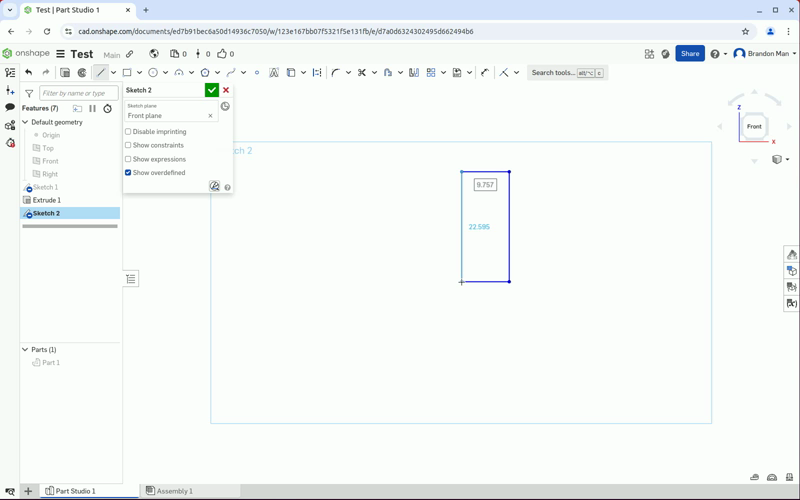
click(461, 281)
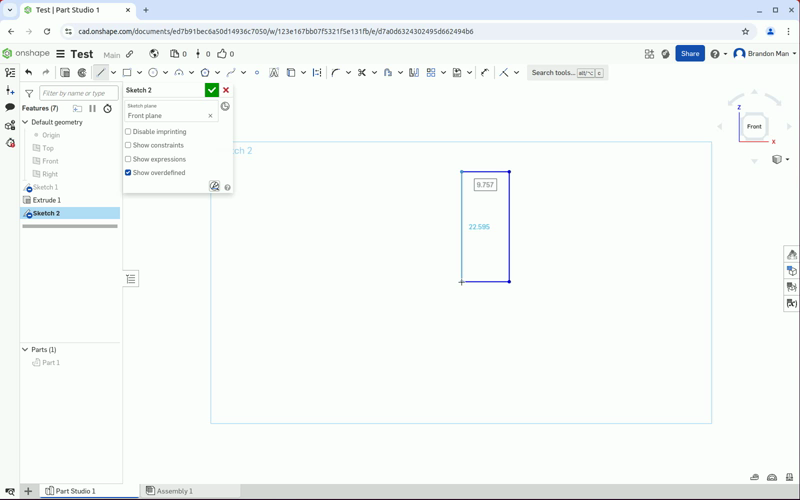
key(esc)
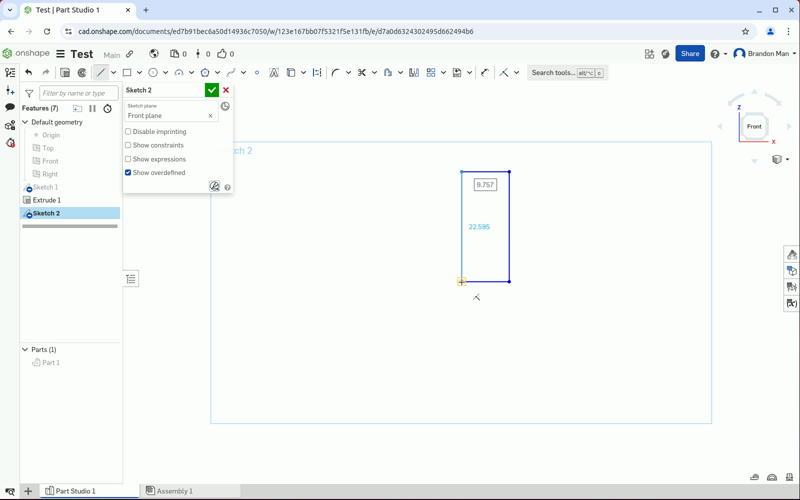
mouse_move(483, 238)
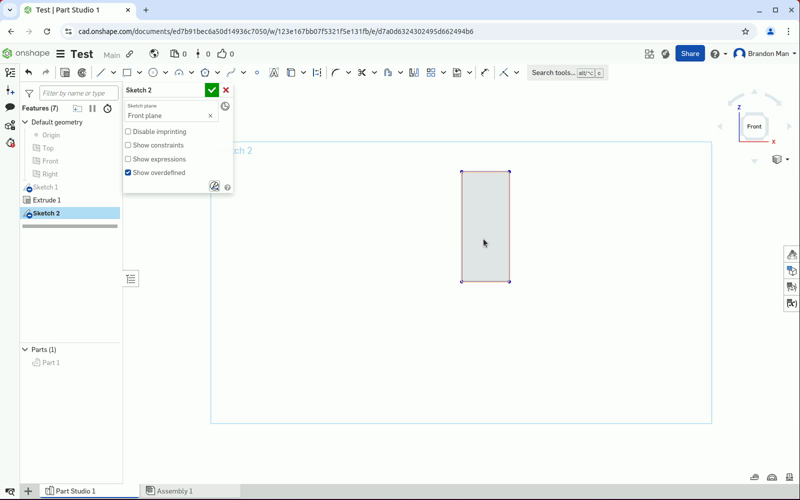
click(483, 238)
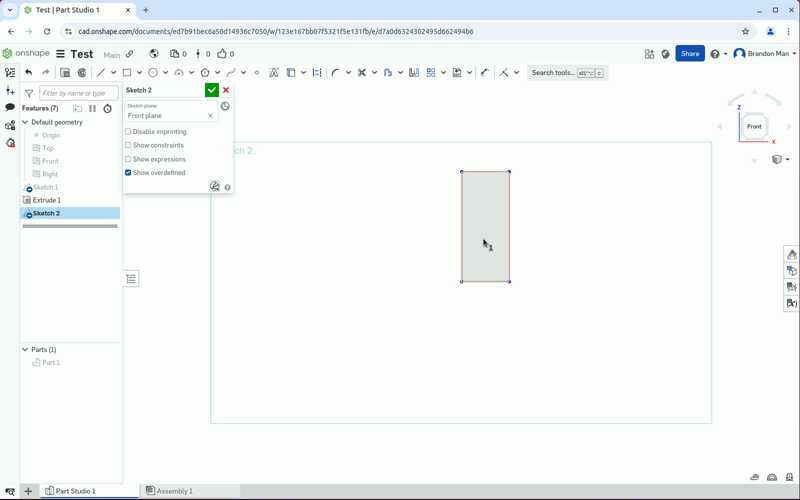
mouse_move(73, 352)
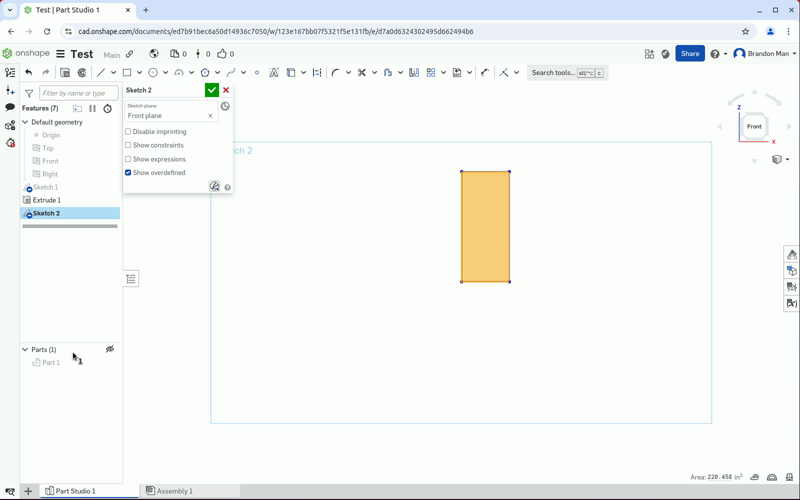
key(shift+y)
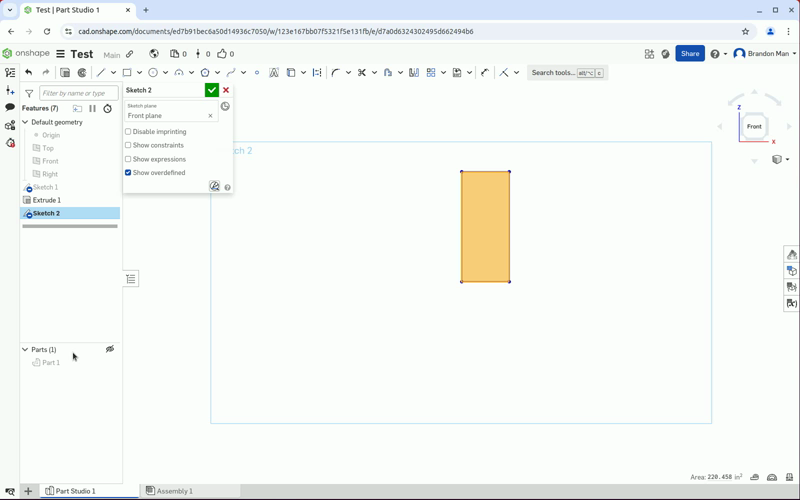
key(shift+e)
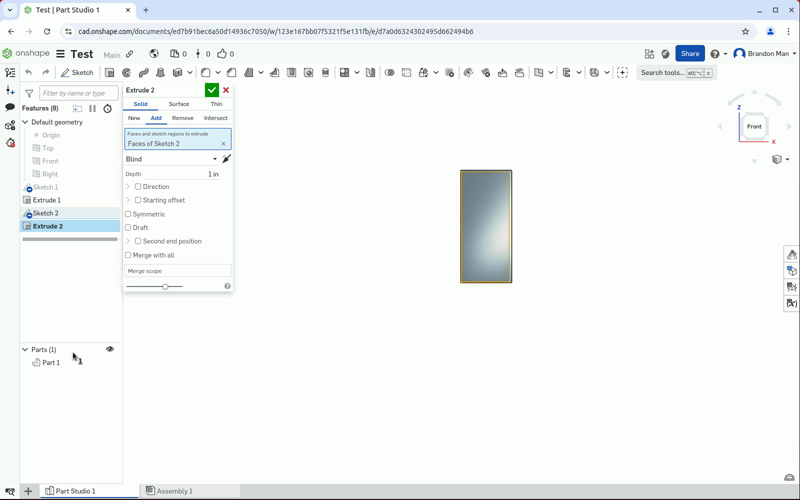
mouse_move(143, 106)
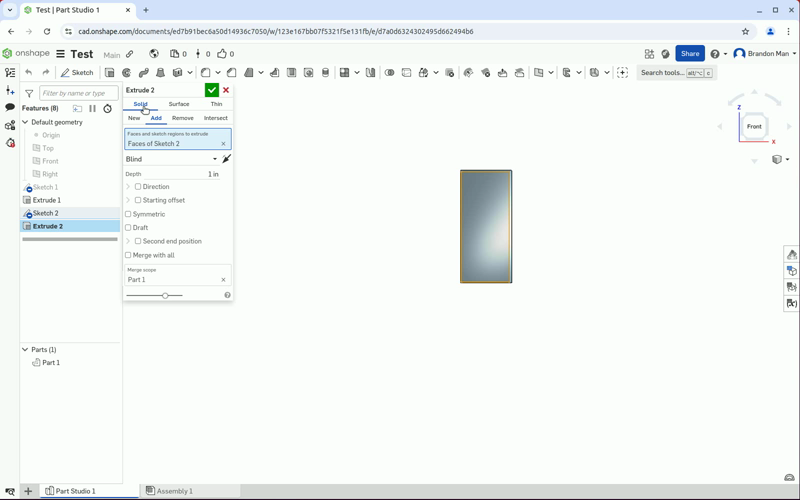
click(143, 106)
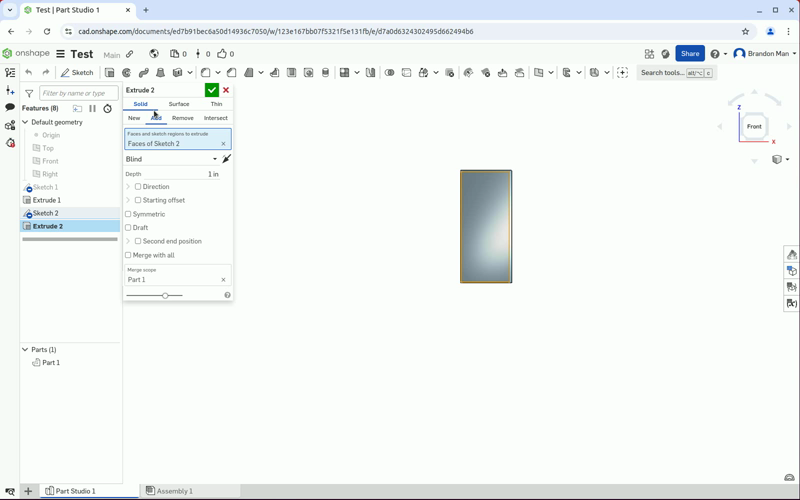
mouse_move(186, 120)
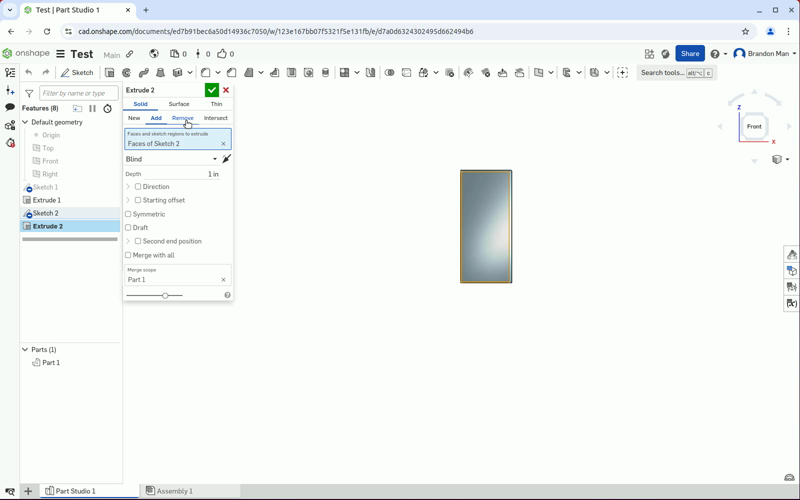
click(186, 120)
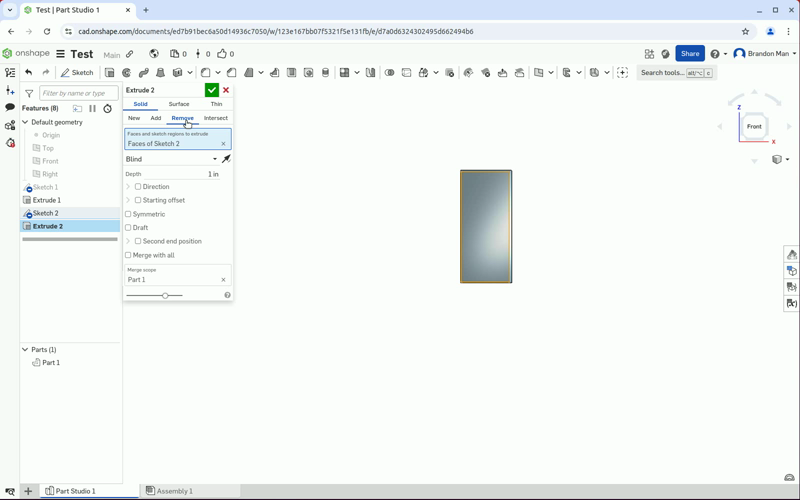
key(tab, 4)
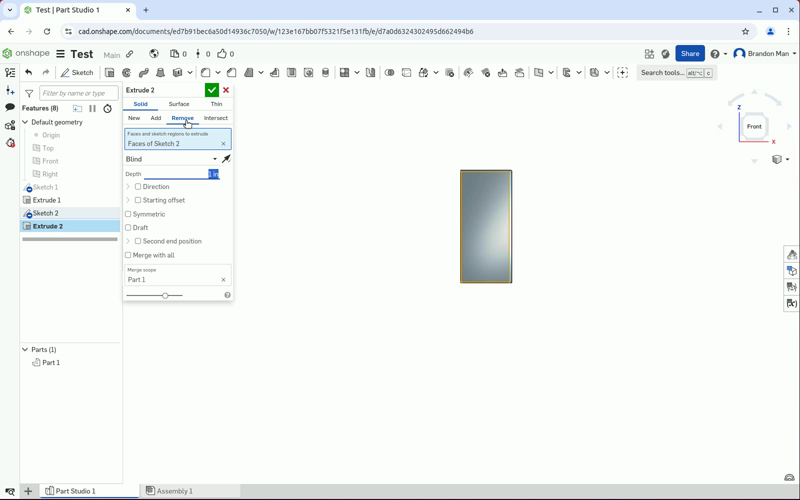
text(0.481)
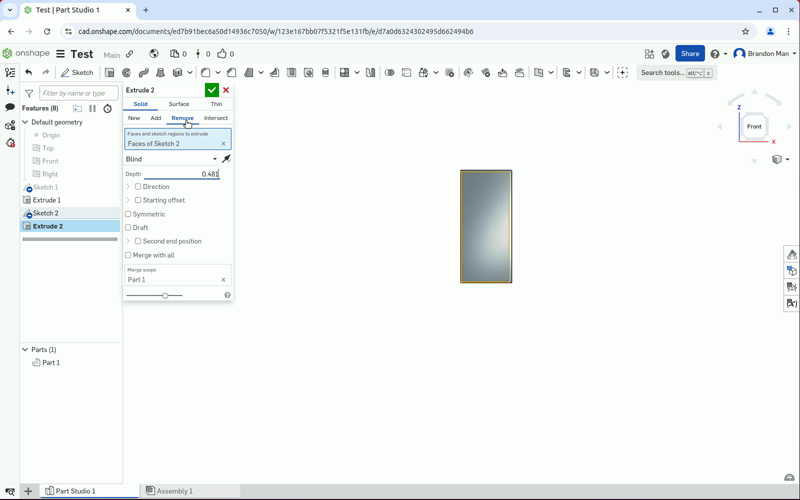
key(tab, 6)
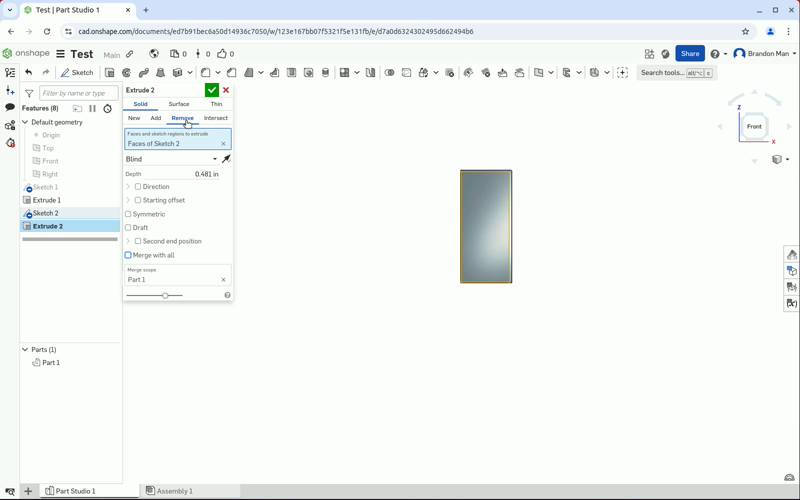
key(space)
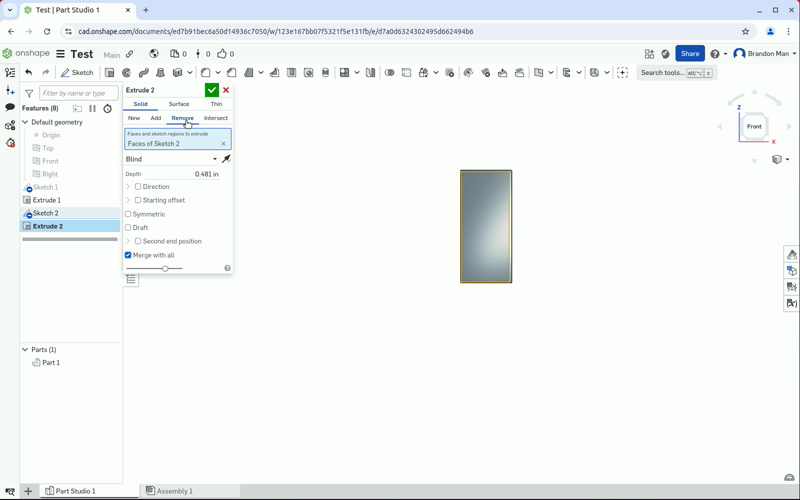
key(enter)
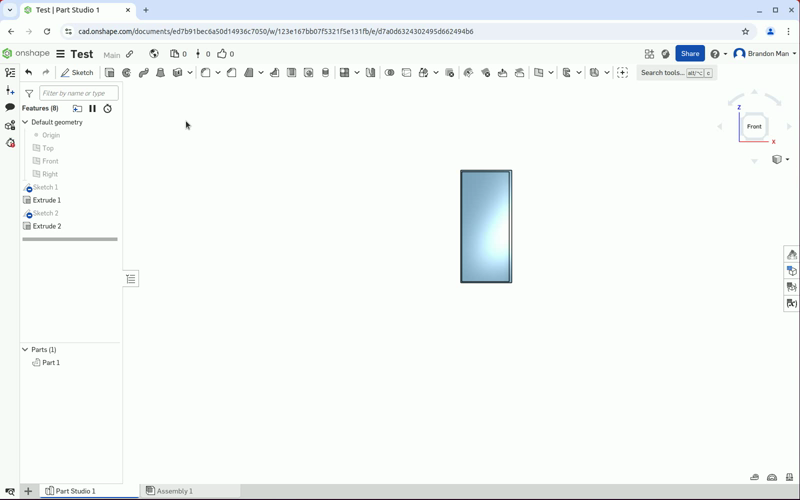
key(shift+h)
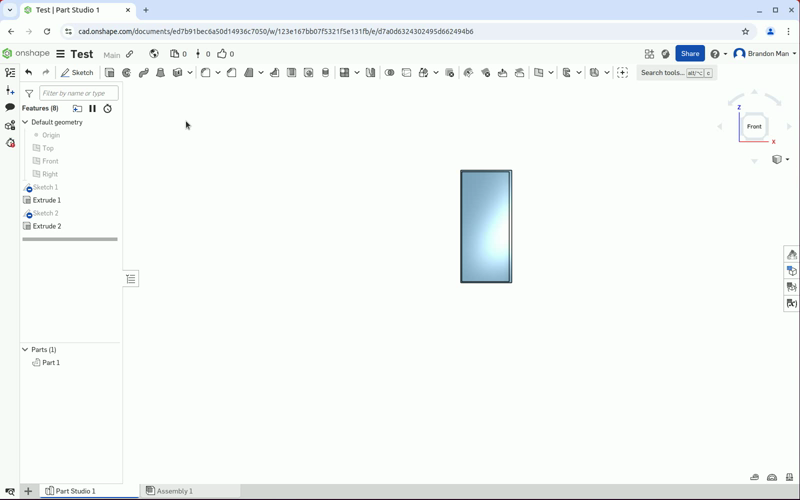
key(shift+h)
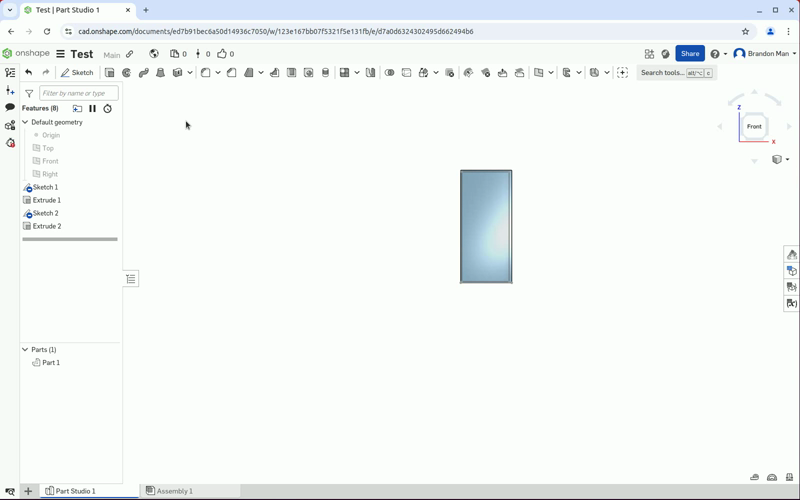
key(shift+7)
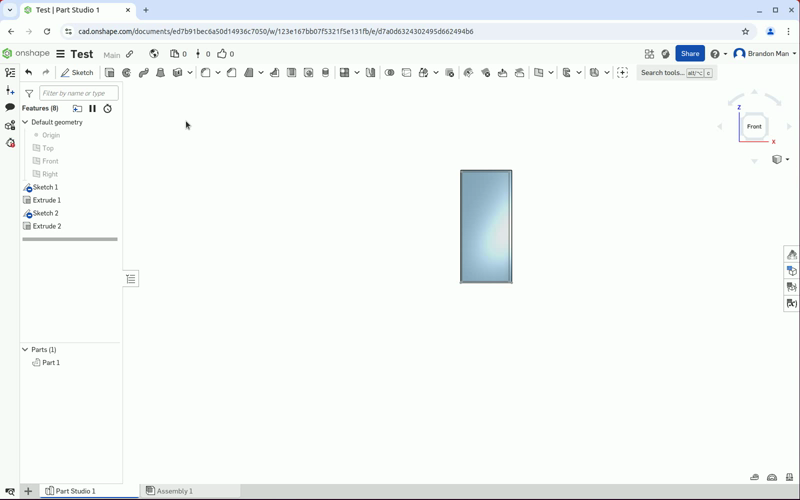
key(left, 2)
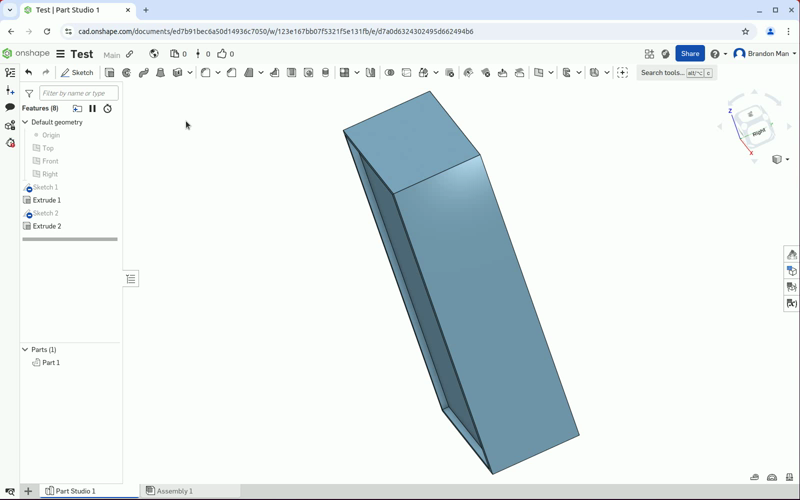
key(down, 2)
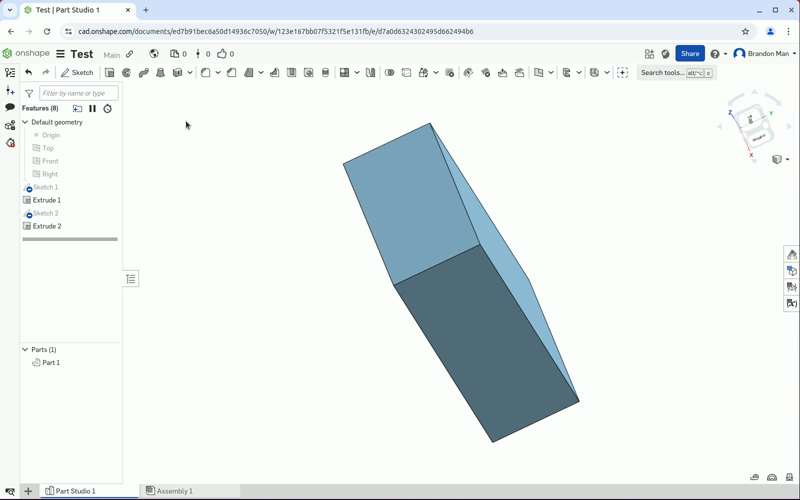
key(up, 2)
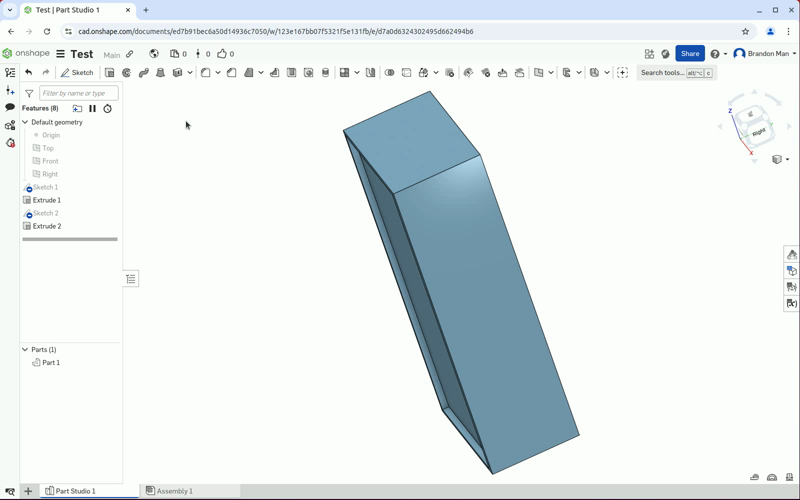
key(right, 2)
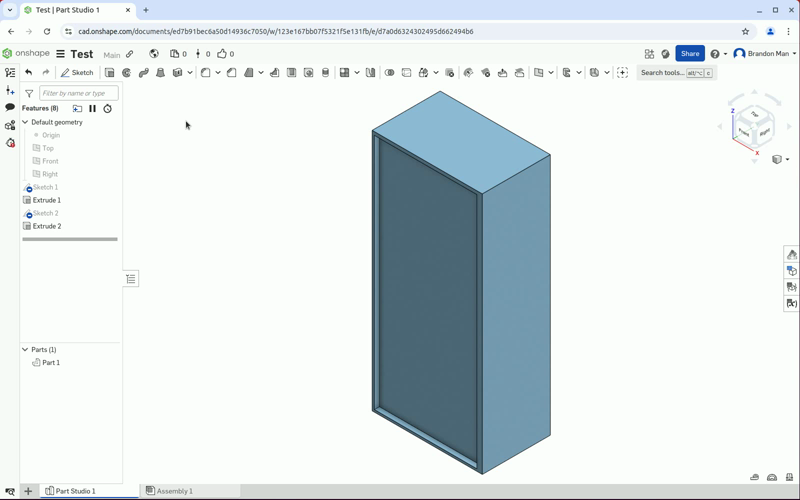
mouse_move(73, 189)
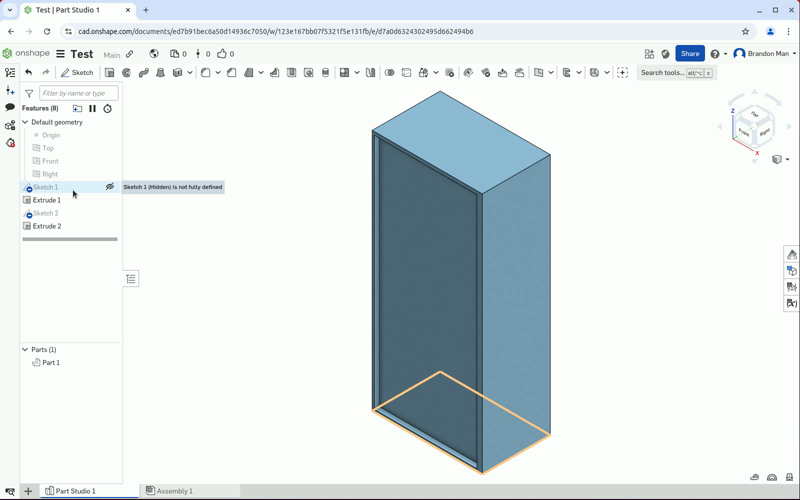
click(73, 189)